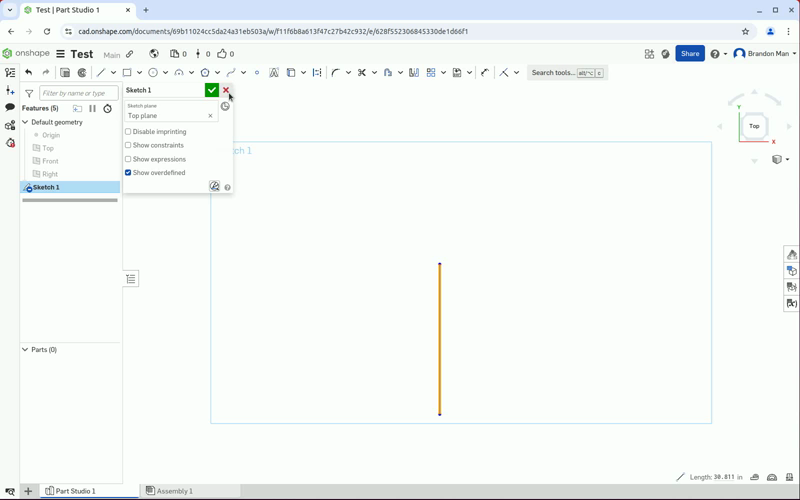
key(shift+h)
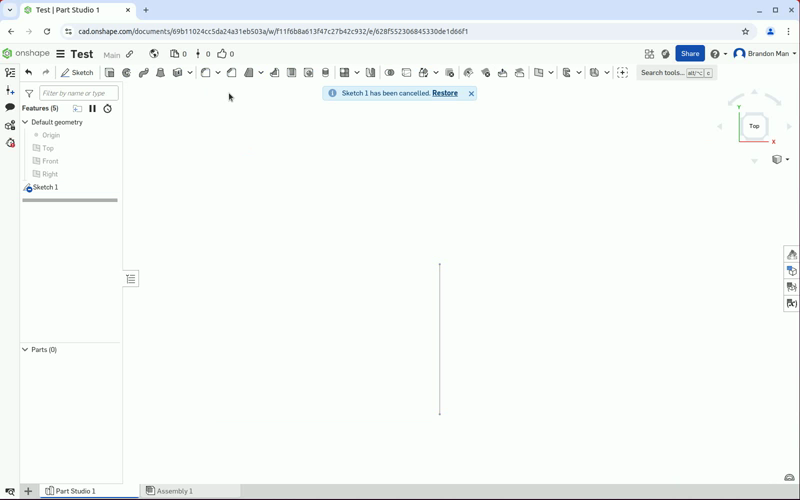
key(shift+s)
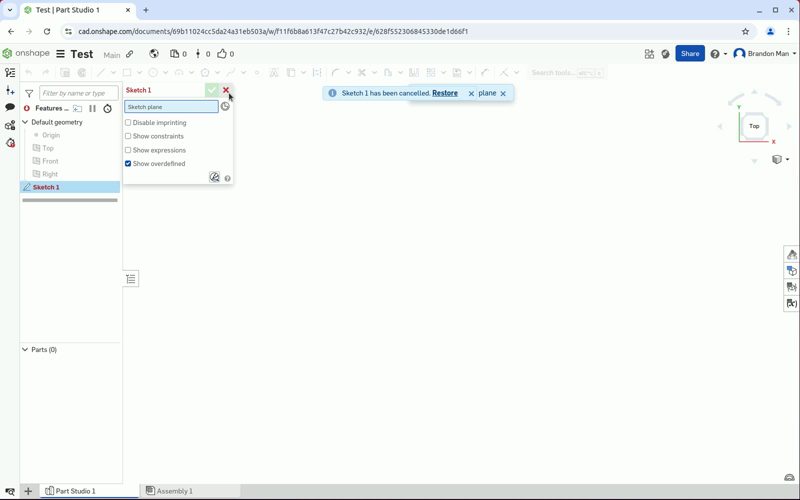
mouse_move(73, 150)
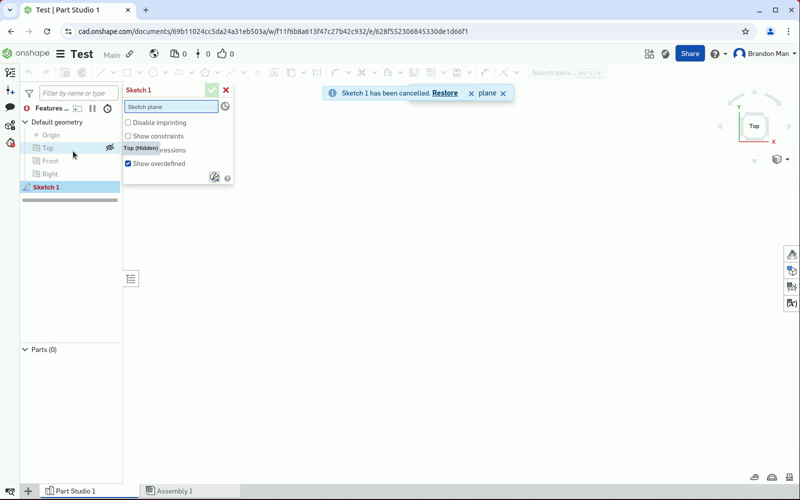
click(73, 150)
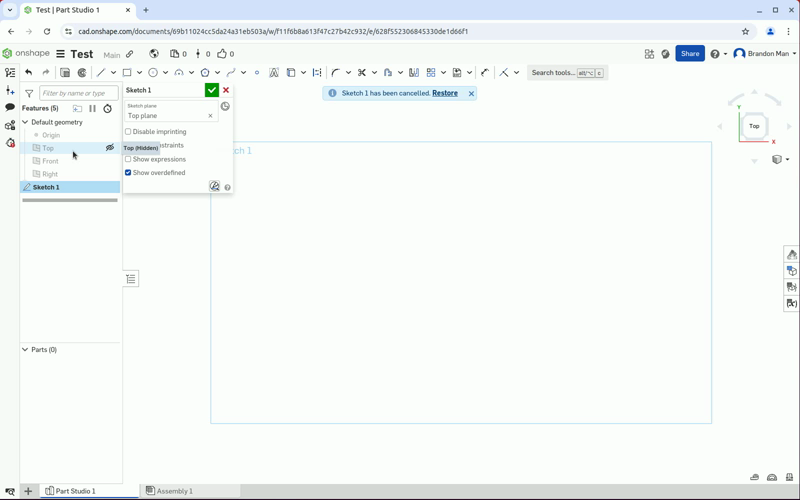
mouse_move(73, 352)
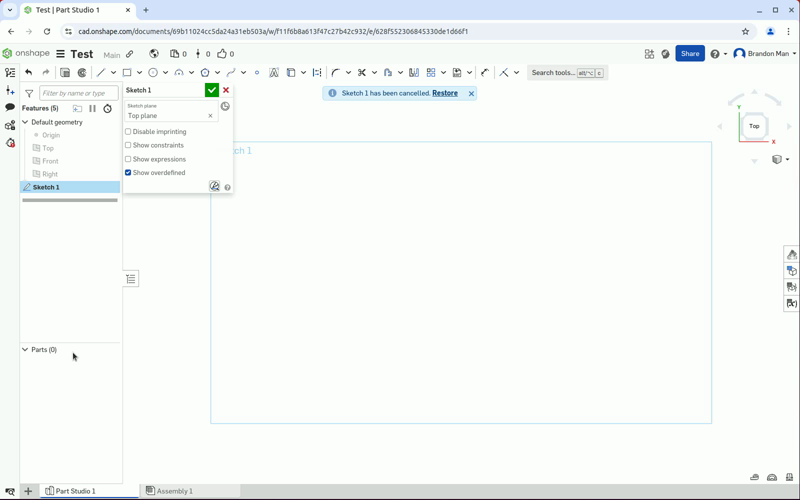
key(y)
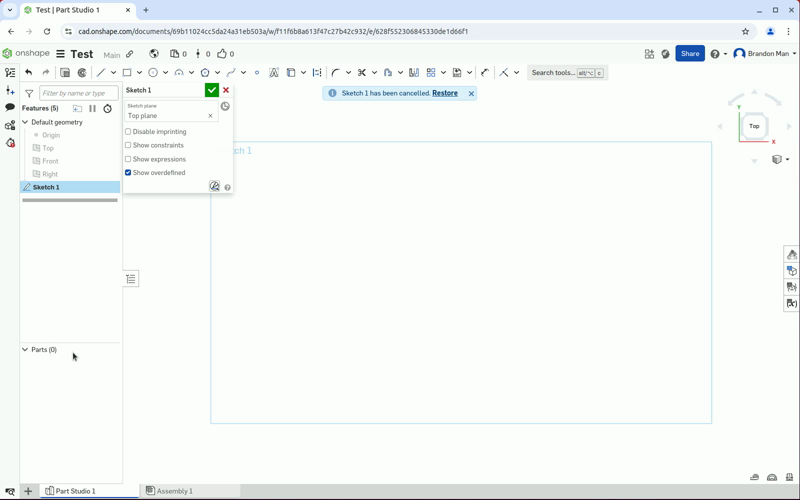
key(l)
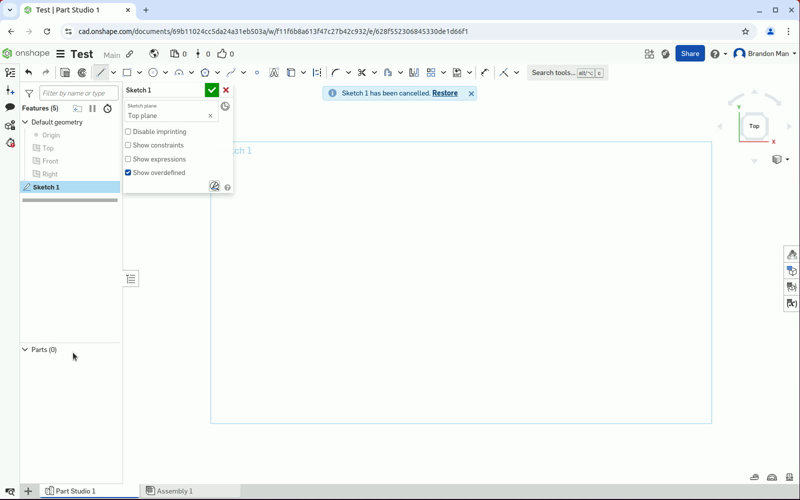
key_down(shift)
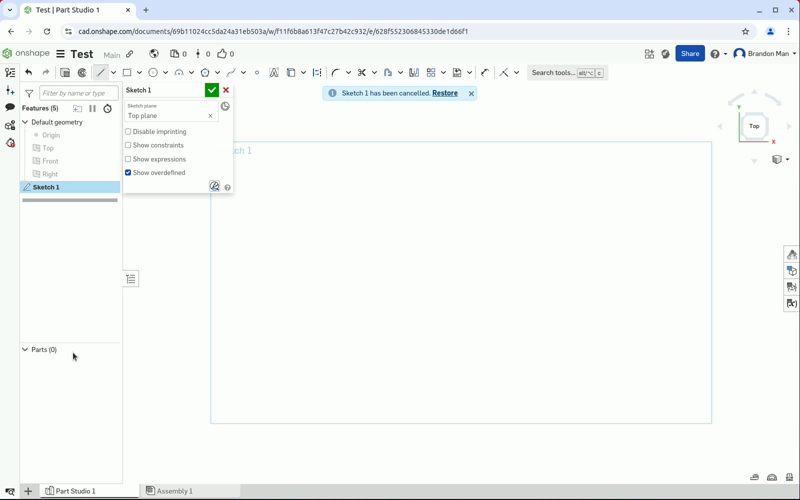
mouse_move(392, 351)
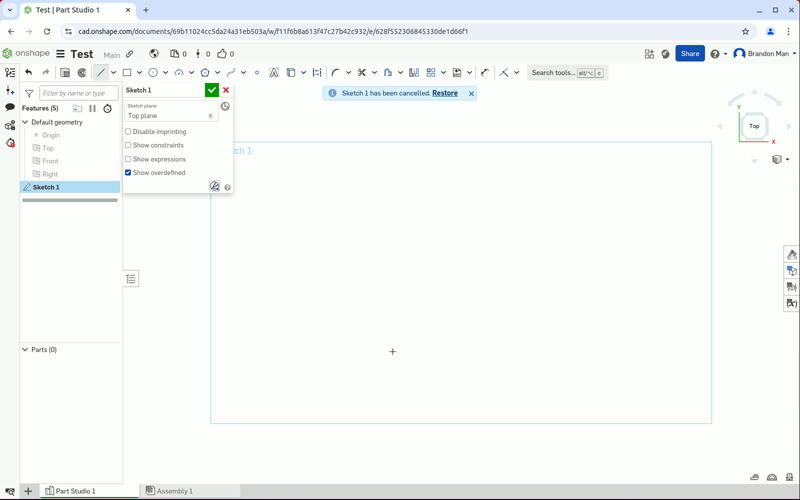
click(392, 351)
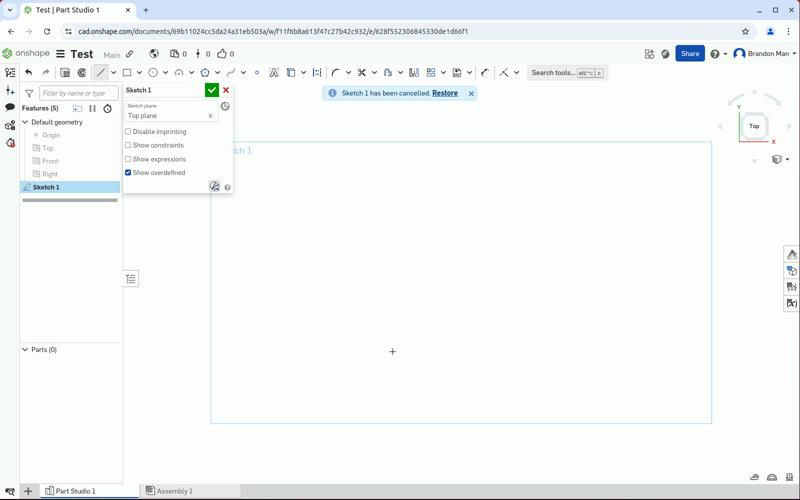
key_up(shift)
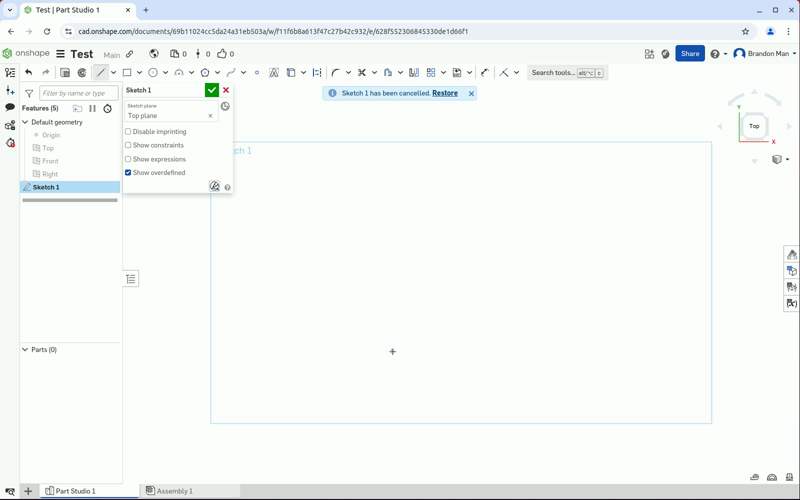
key_down(shift)
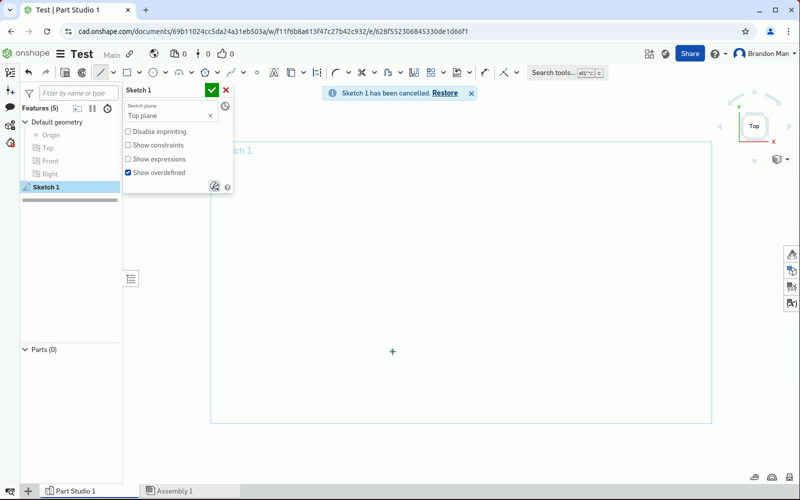
mouse_move(460, 351)
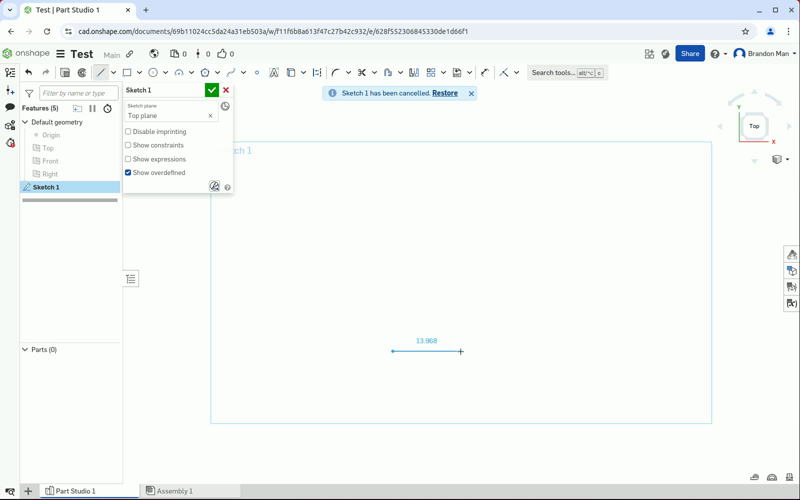
click(460, 351)
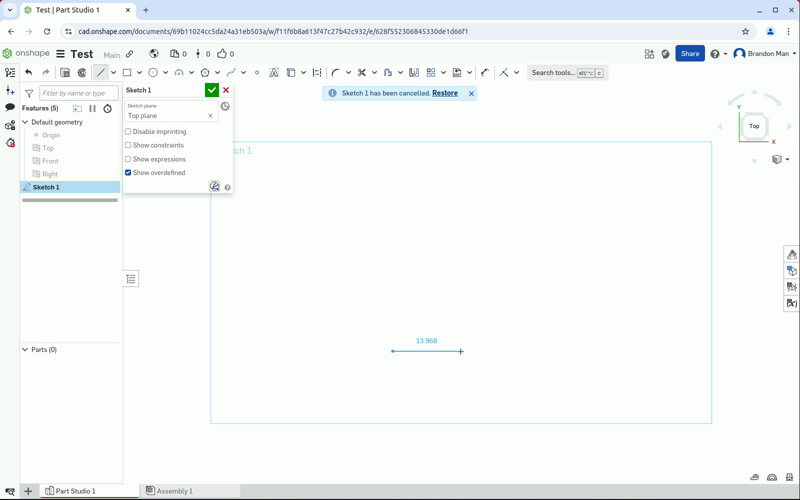
key_up(shift)
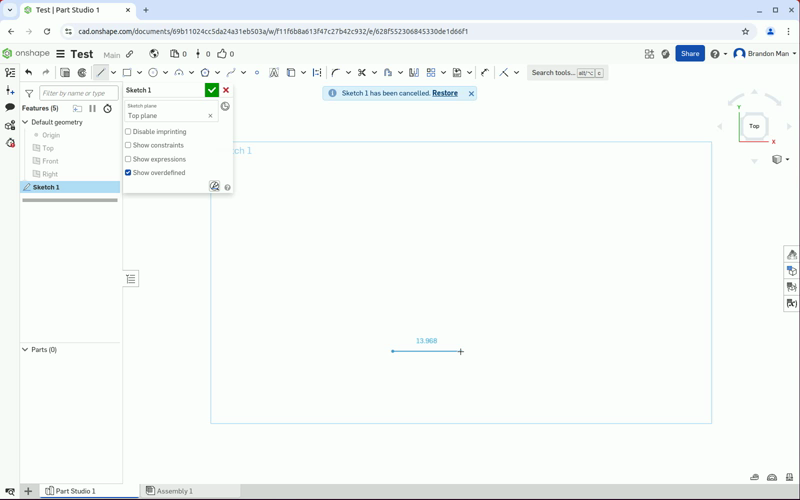
key_down(shift)
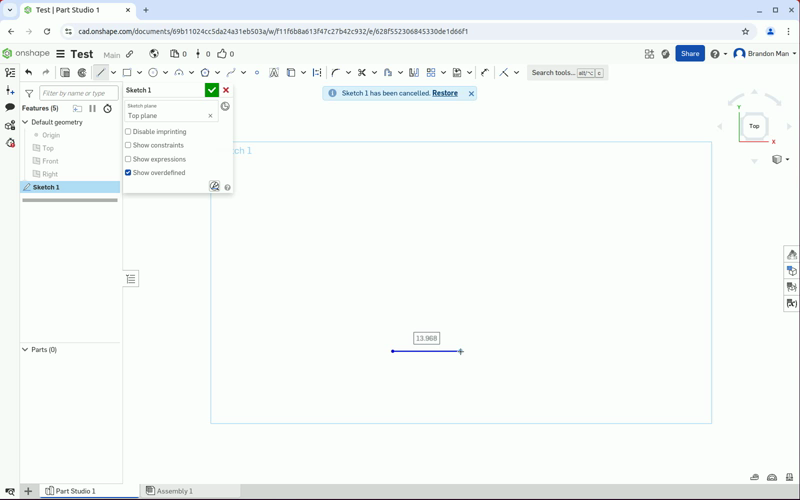
mouse_move(460, 216)
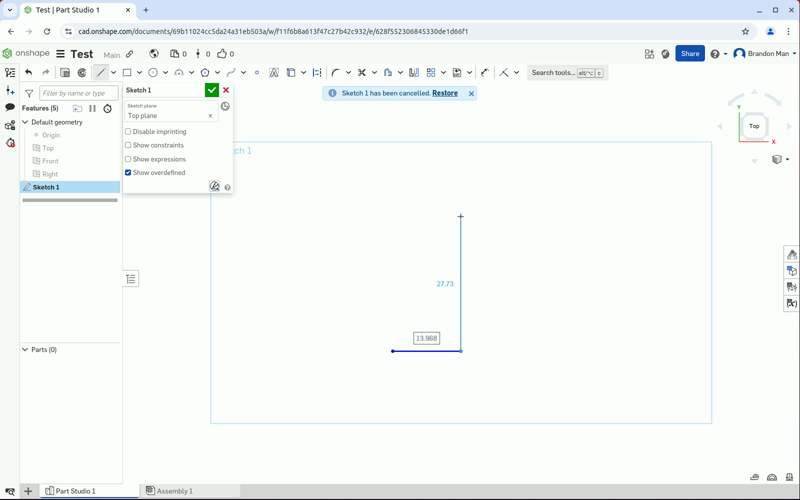
click(460, 216)
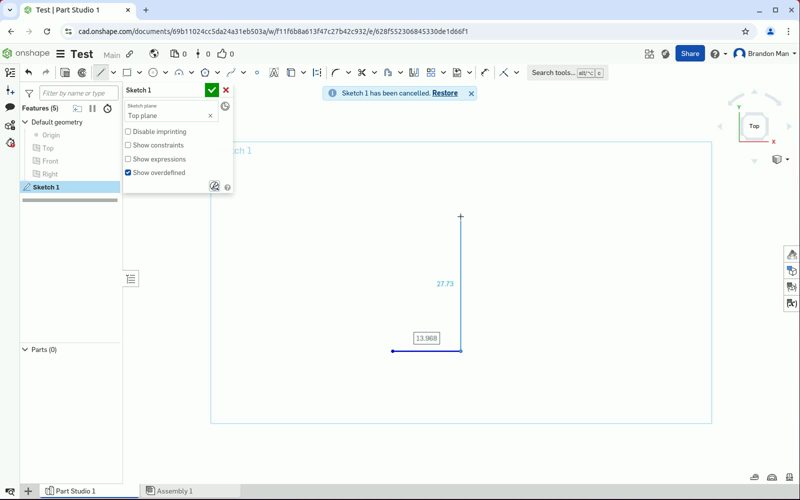
key_up(shift)
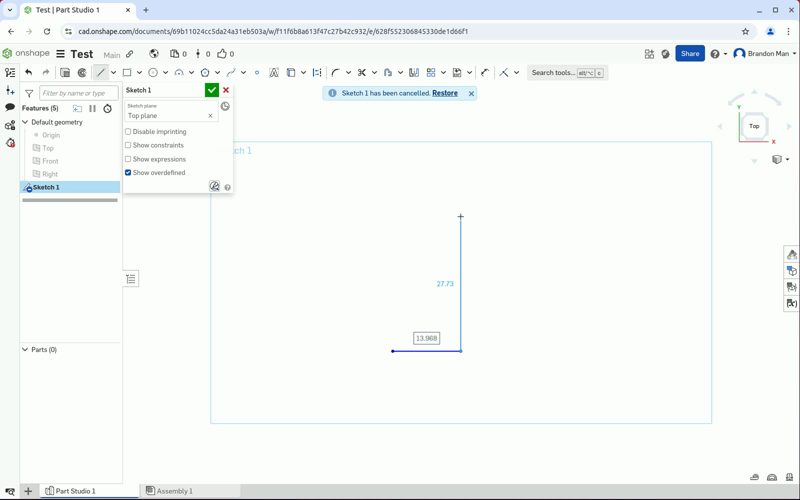
key_down(shift)
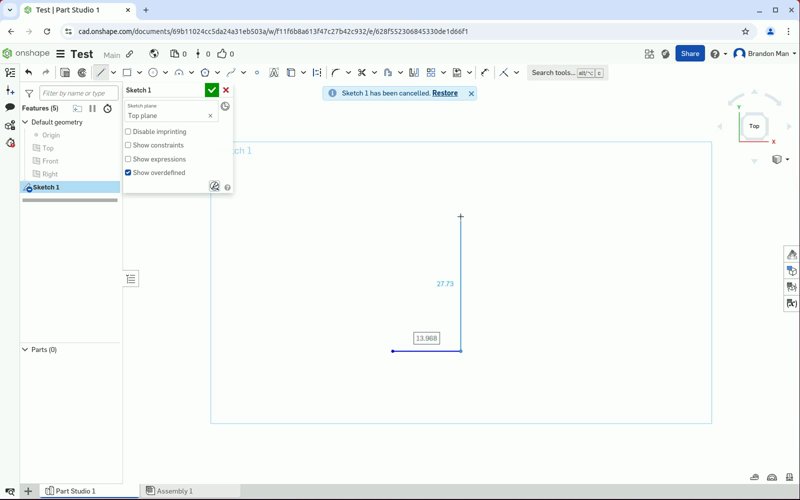
mouse_move(392, 216)
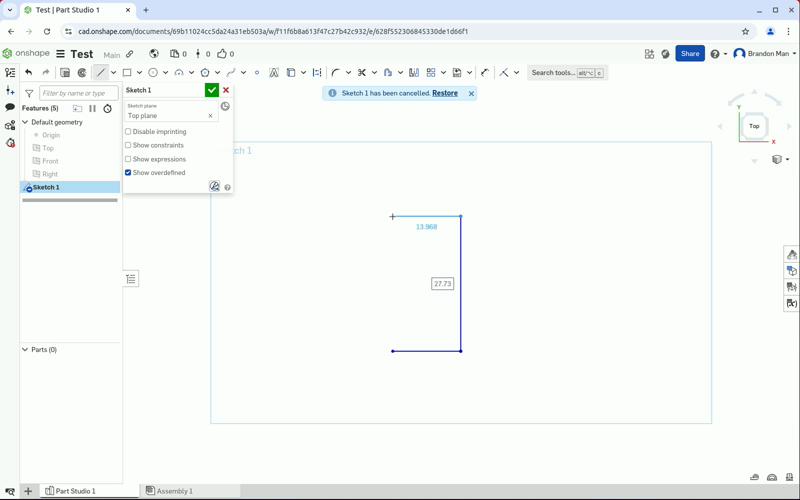
click(392, 216)
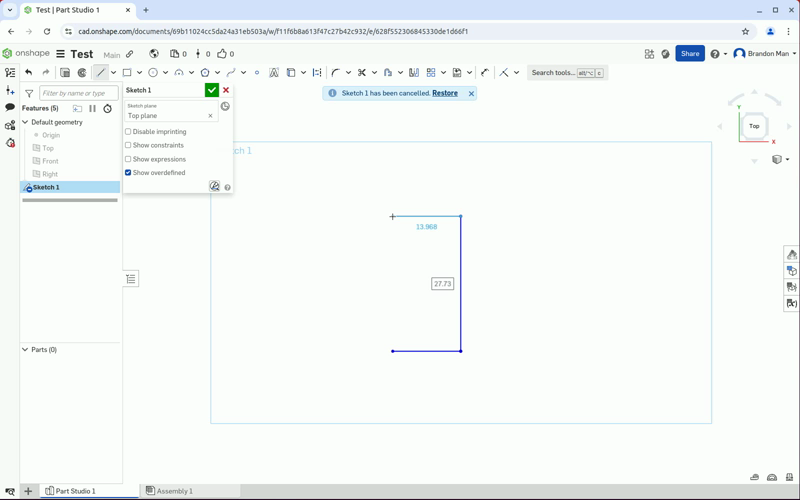
key_up(shift)
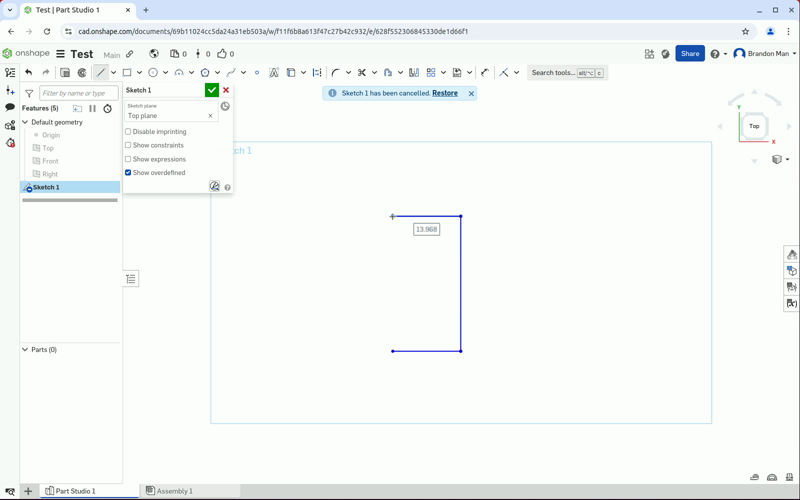
key_down(shift)
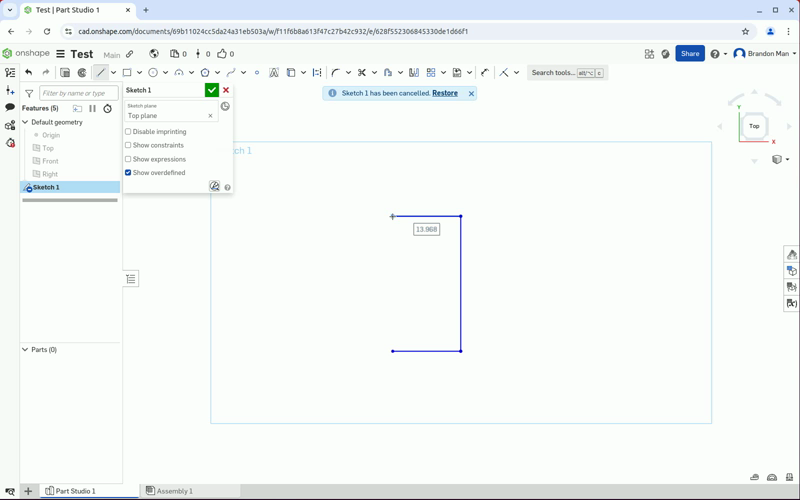
mouse_move(392, 351)
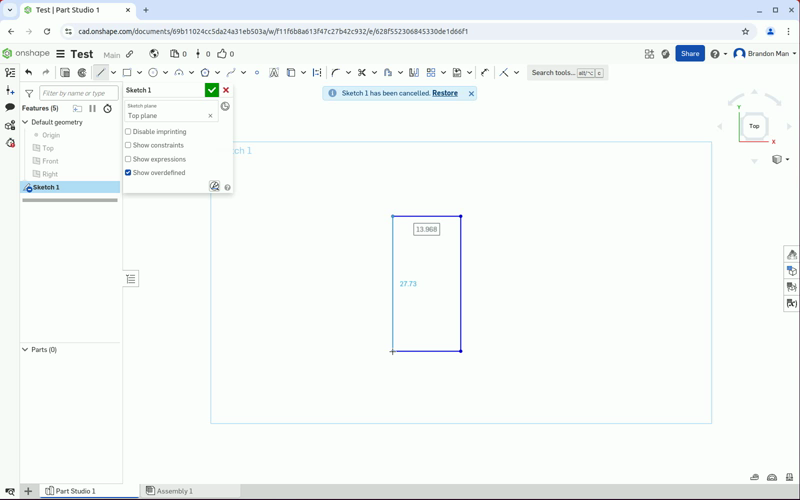
key_up(shift)
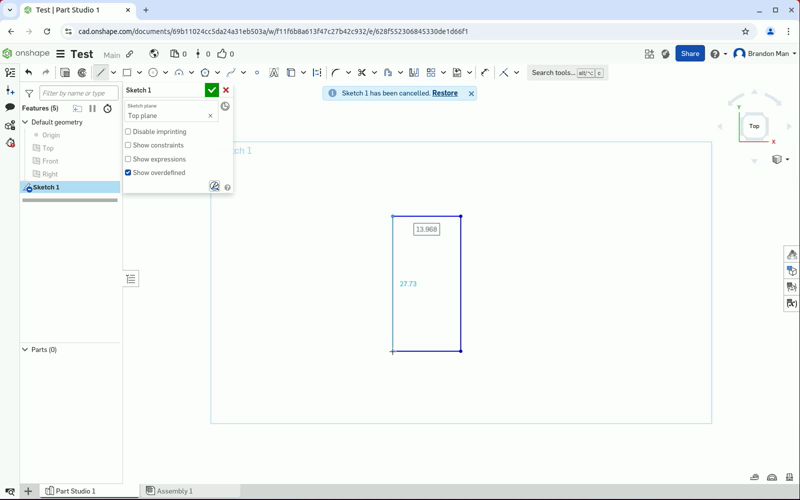
click(392, 351)
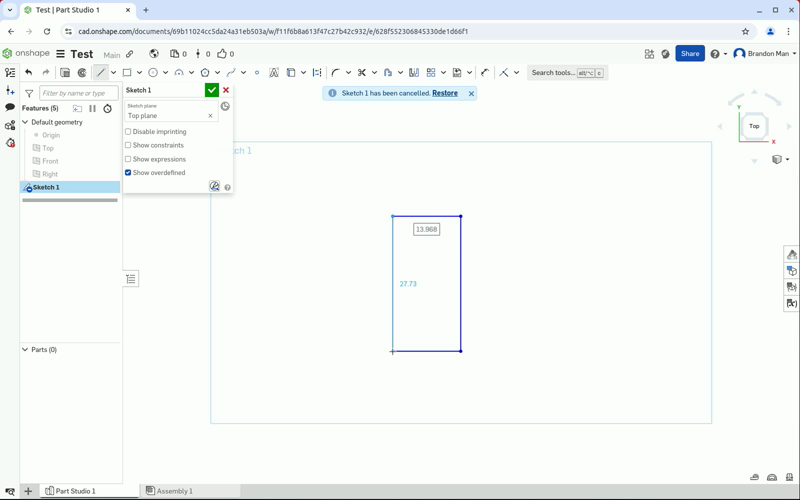
key(esc)
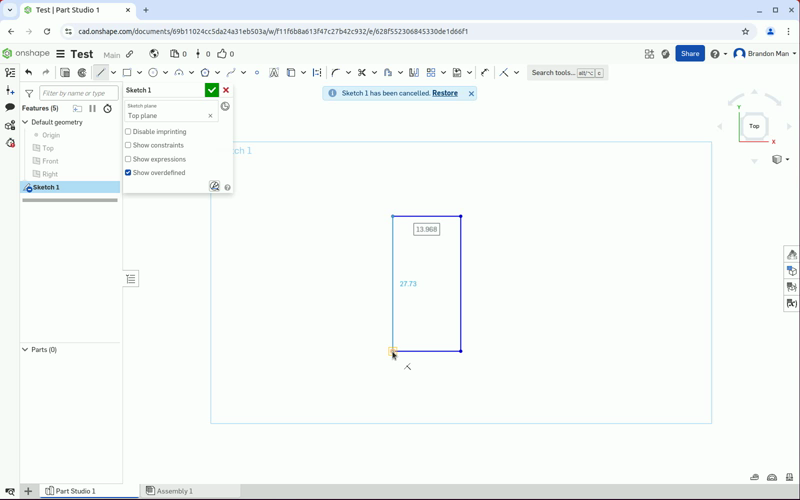
mouse_move(426, 337)
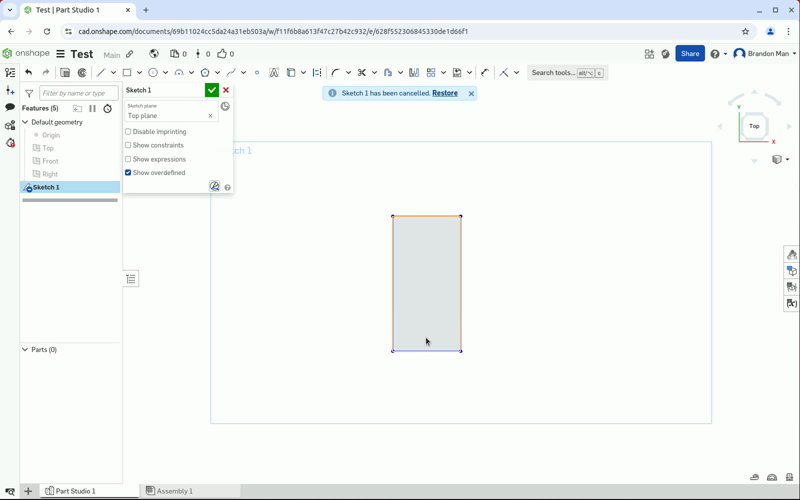
click(426, 337)
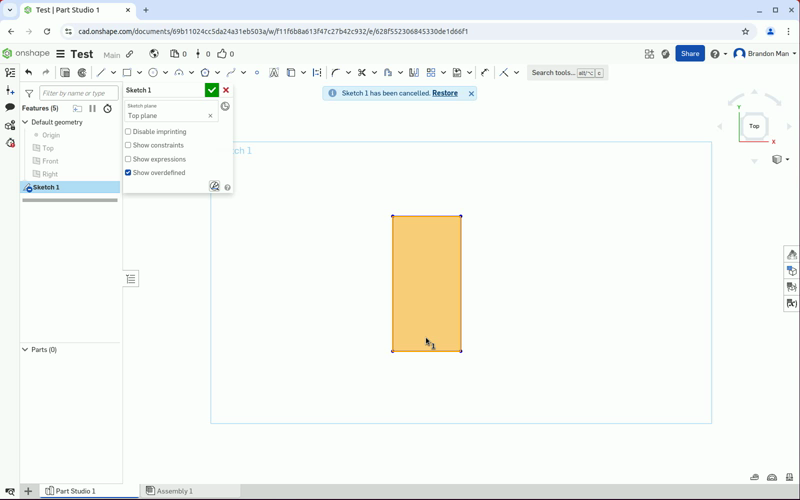
mouse_move(73, 352)
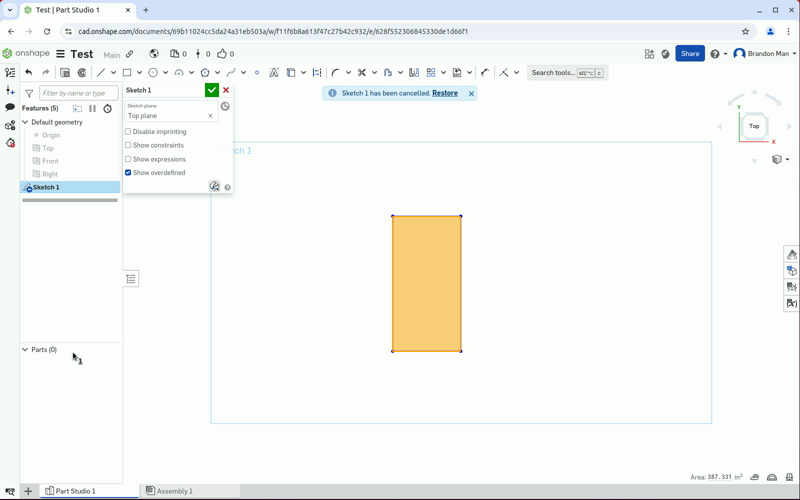
key(shift+y)
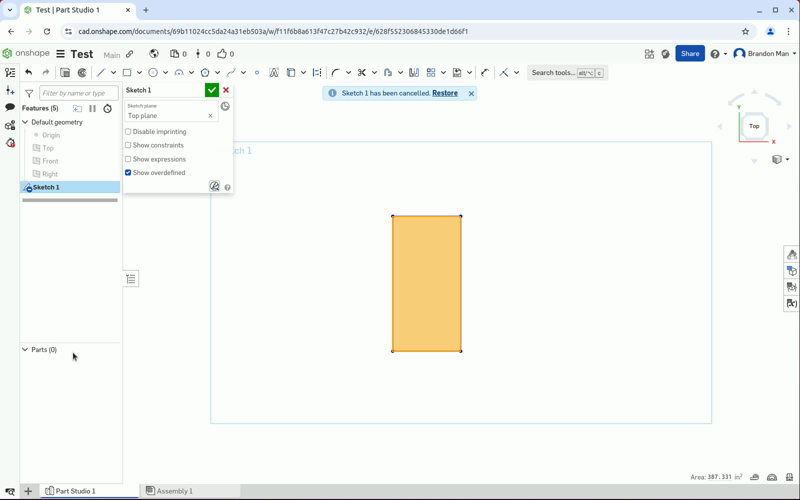
key(shift+e)
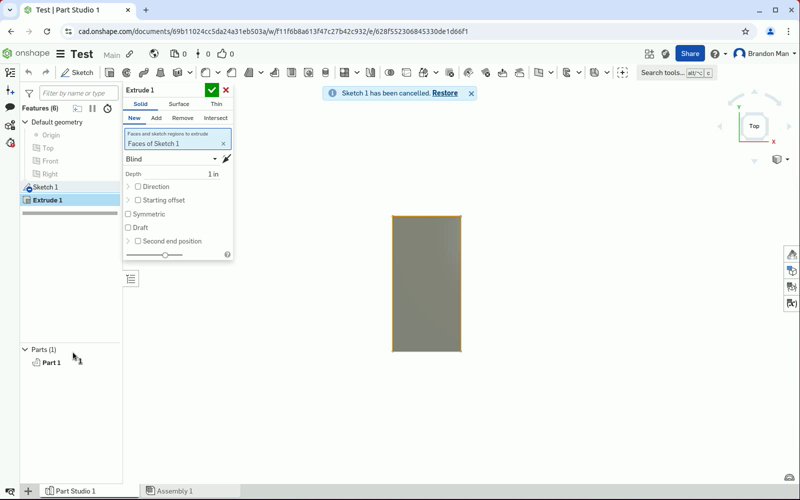
mouse_move(143, 106)
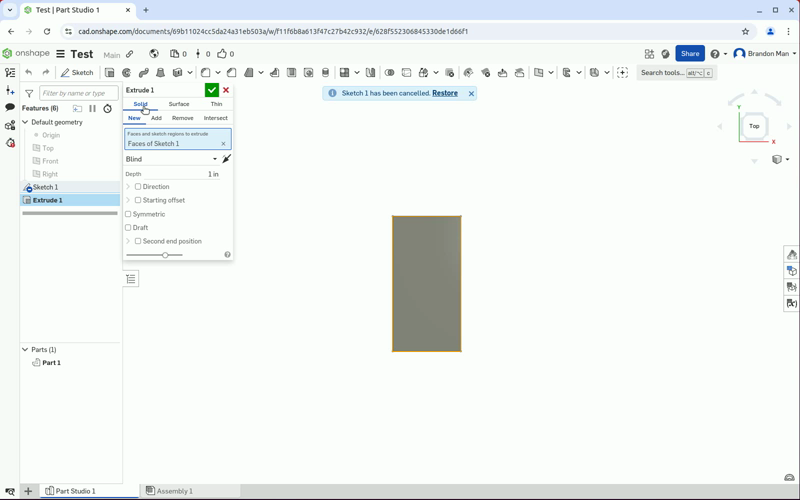
click(143, 106)
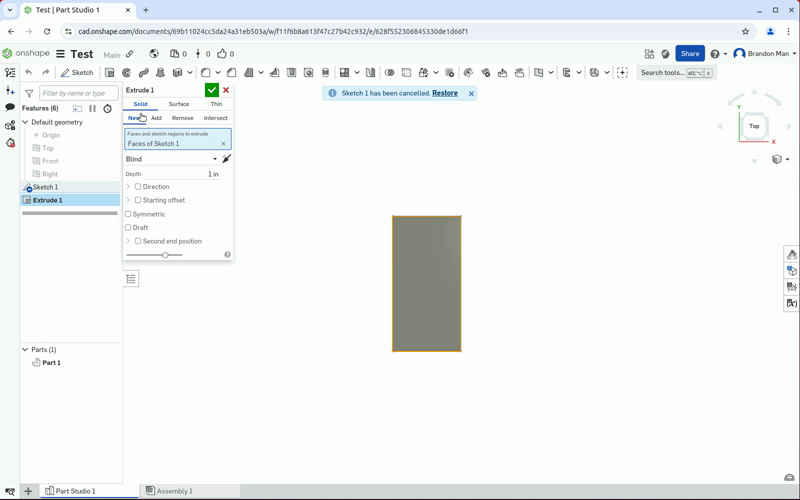
mouse_move(137, 120)
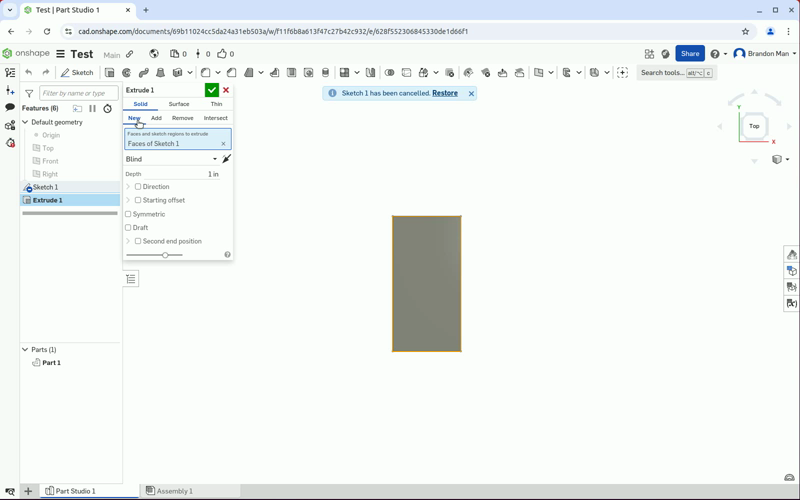
click(137, 120)
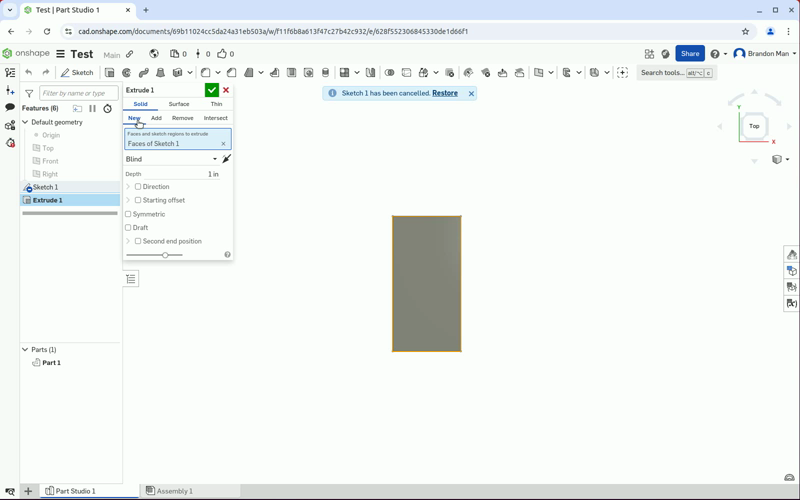
key(tab, 4)
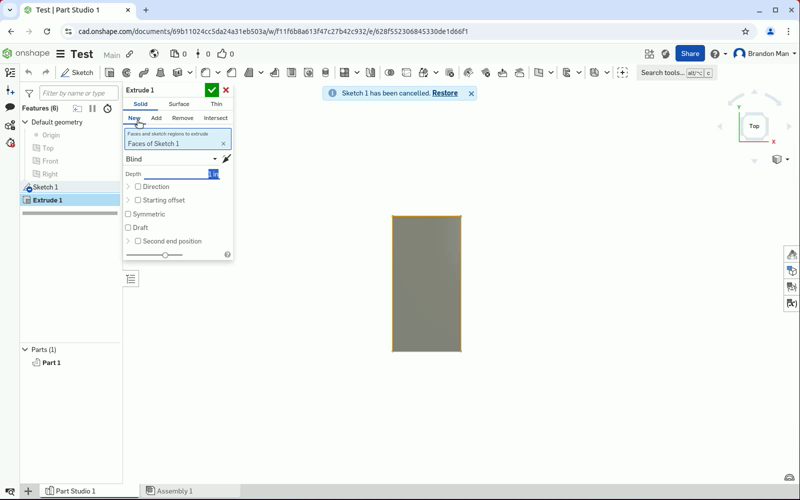
text(18.535)
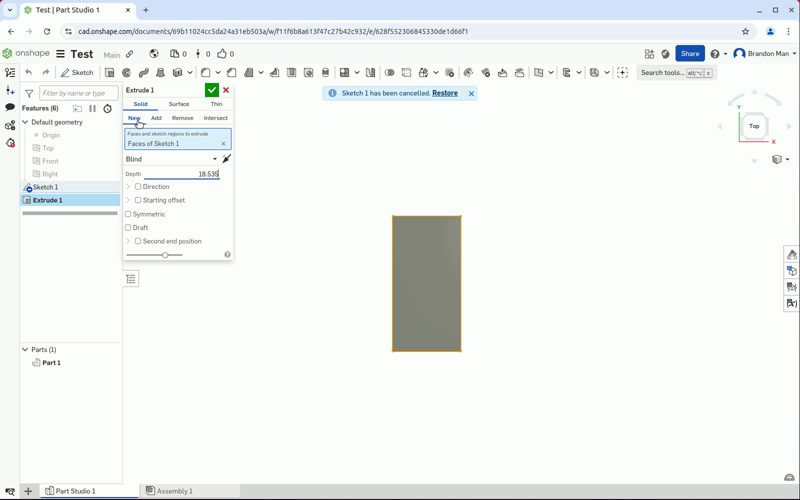
key(enter)
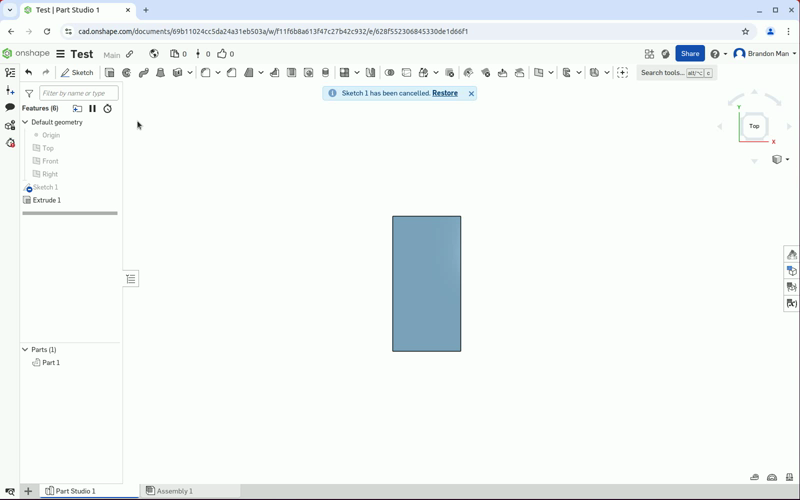
key(shift+h)
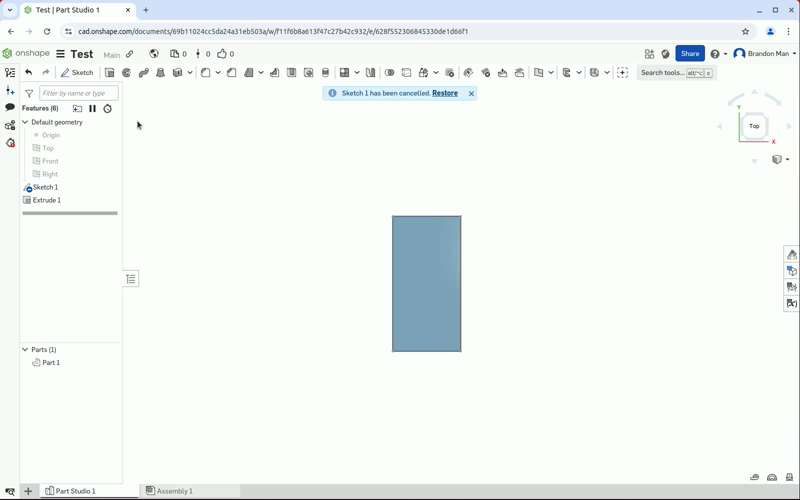
key(shift+h)
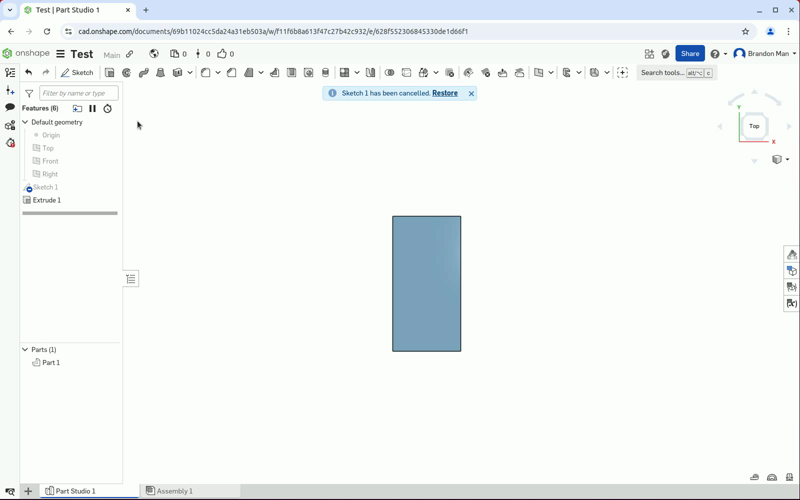
mouse_move(73, 189)
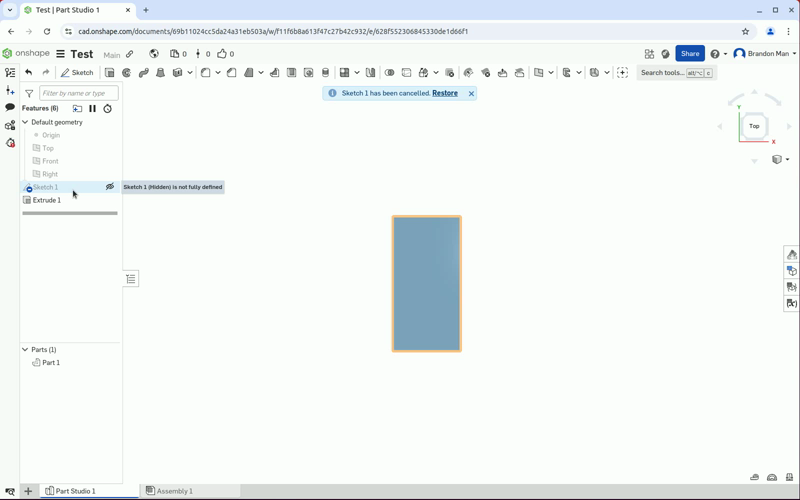
click(73, 189)
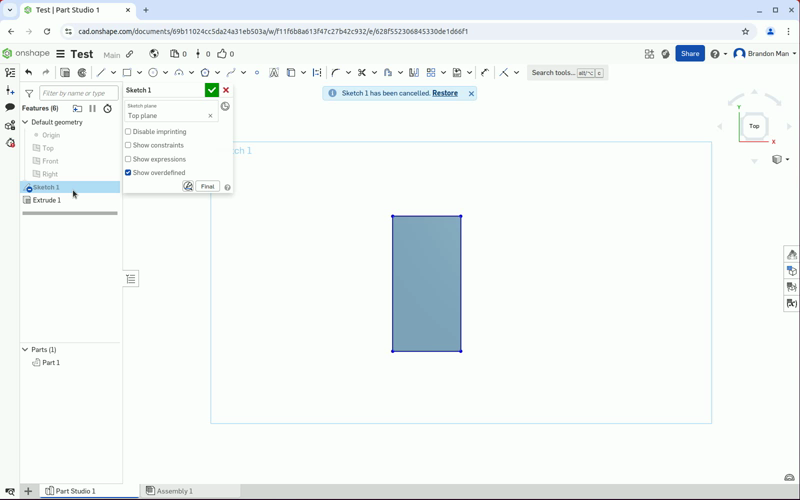
mouse_move(229, 92)
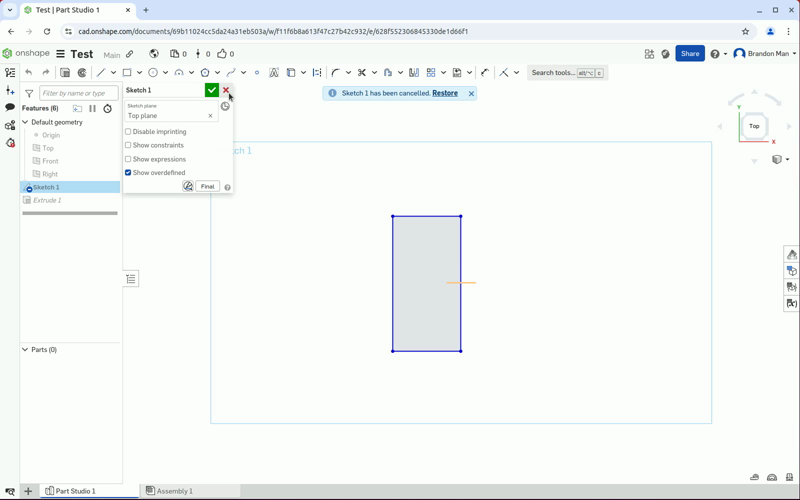
click(229, 92)
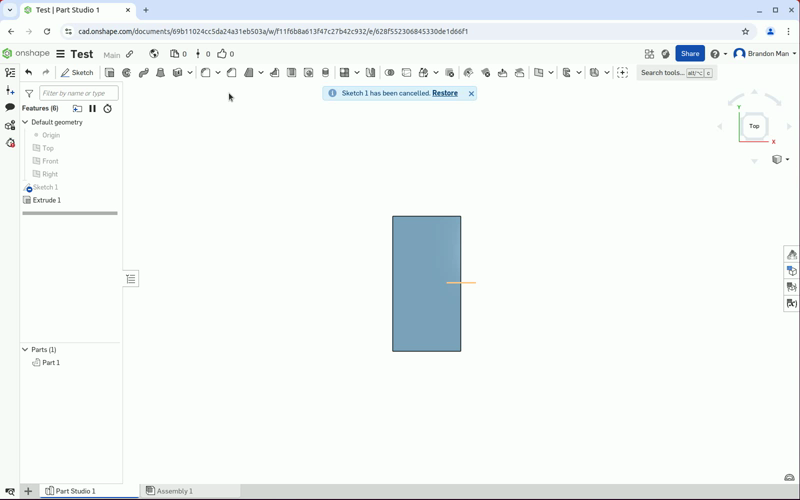
mouse_move(541, 75)
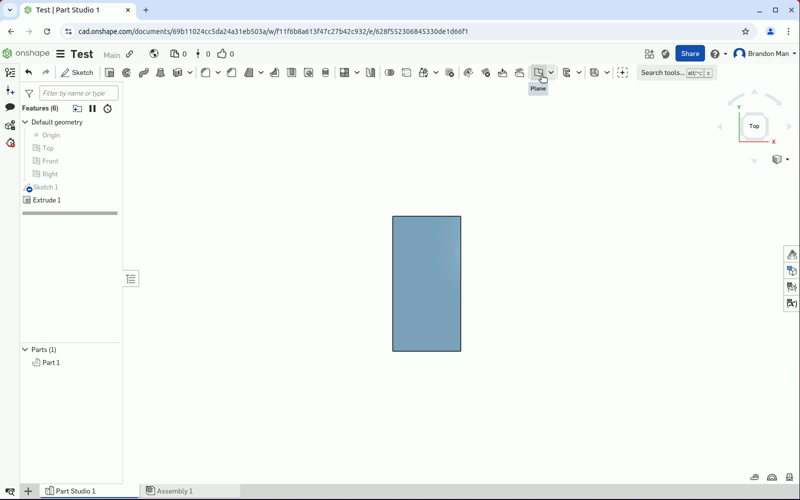
click(541, 75)
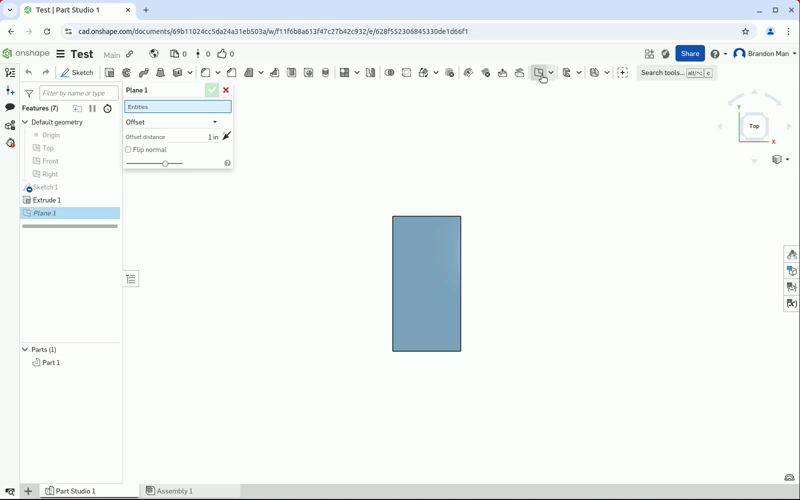
mouse_move(73, 150)
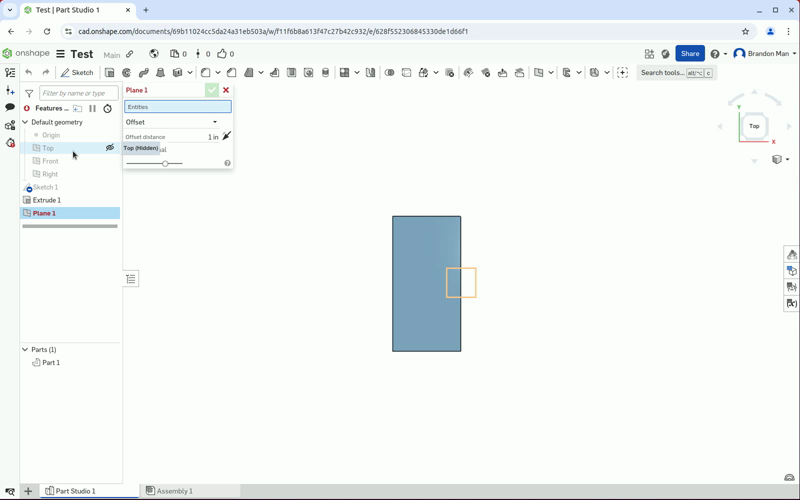
click(73, 150)
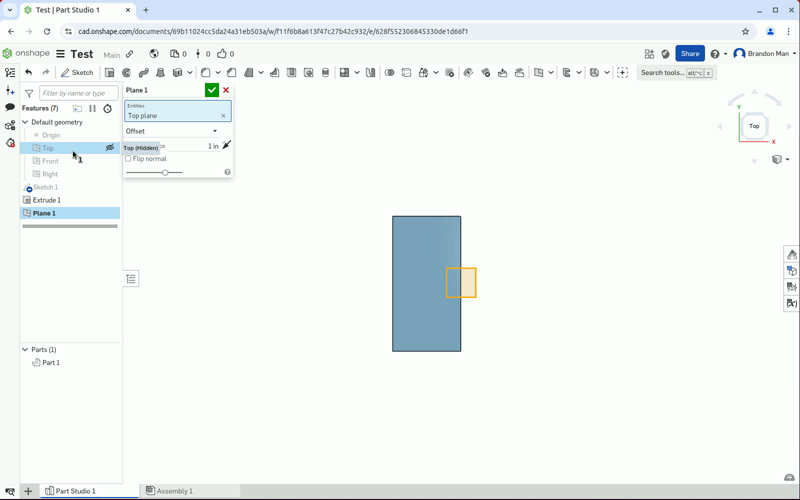
key(tab, 2)
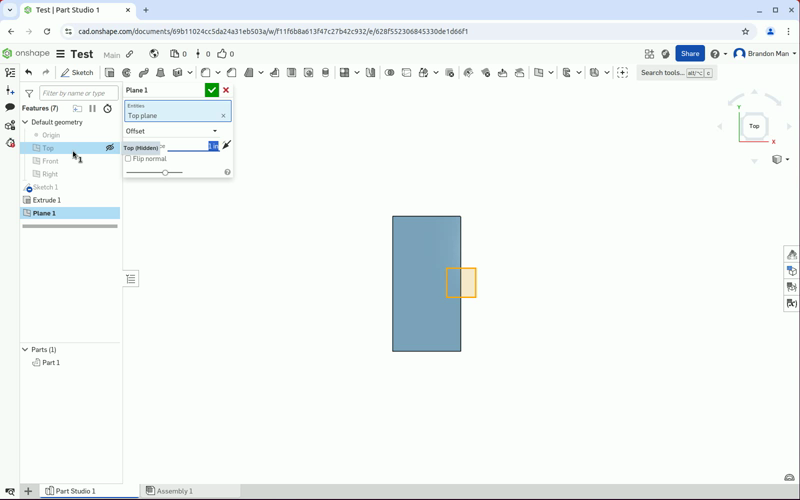
text(18.548)
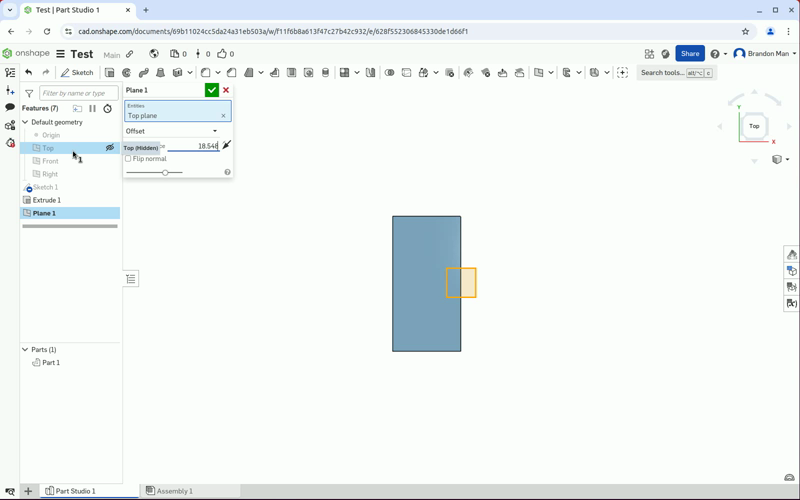
key(enter, 2)
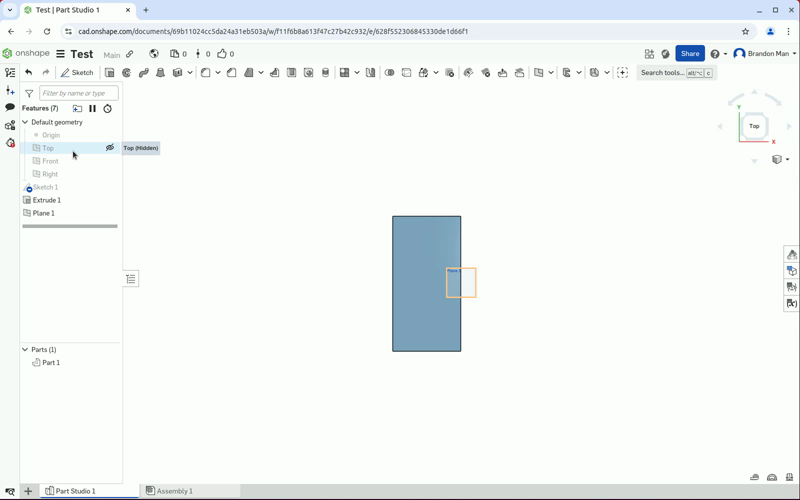
key(shift+s)
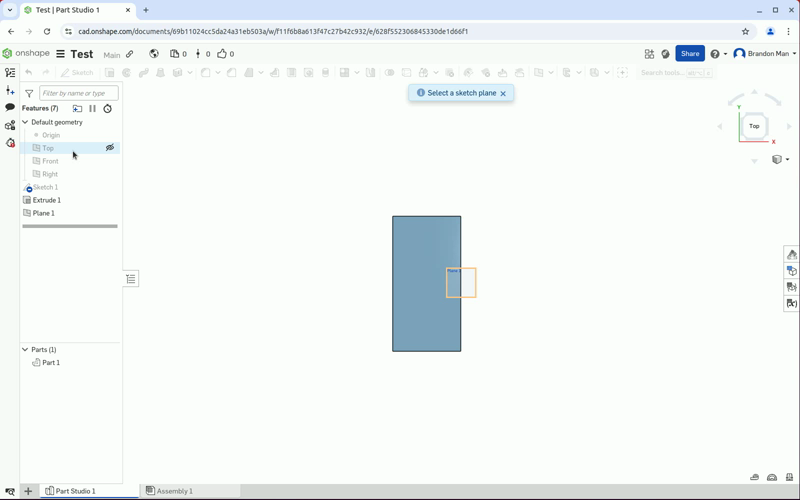
mouse_move(73, 215)
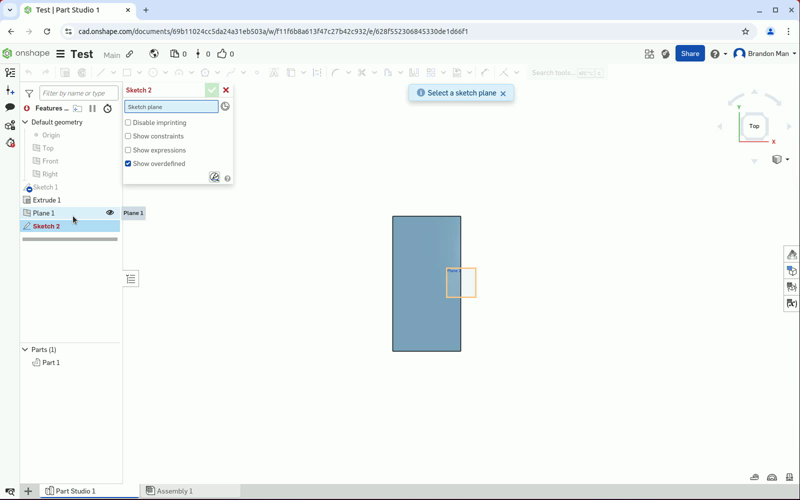
click(73, 215)
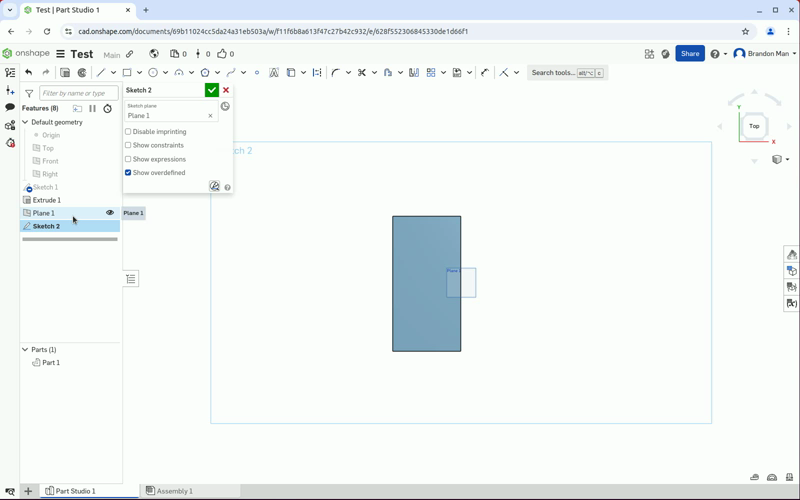
mouse_move(73, 352)
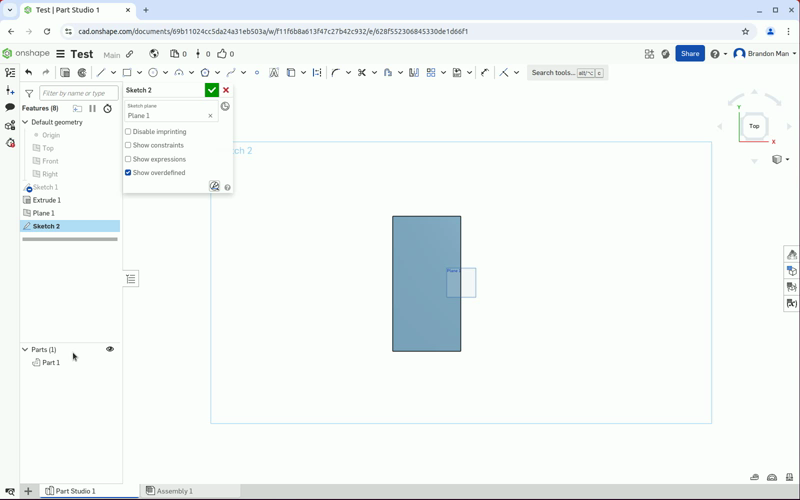
key(y)
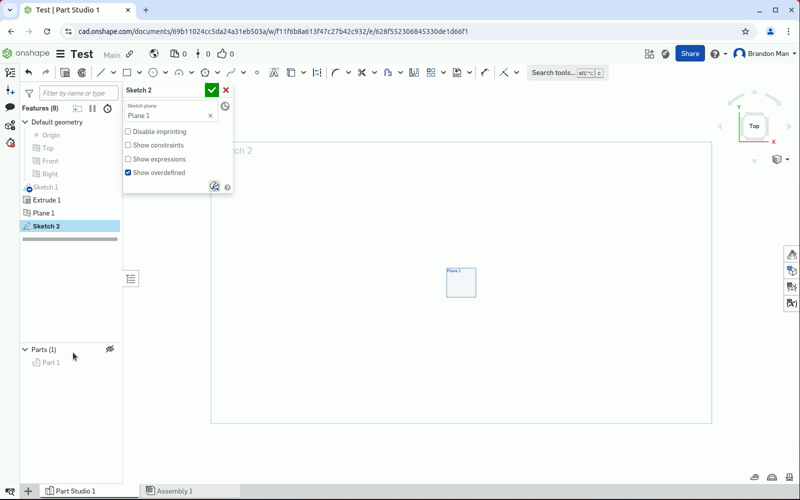
key(l)
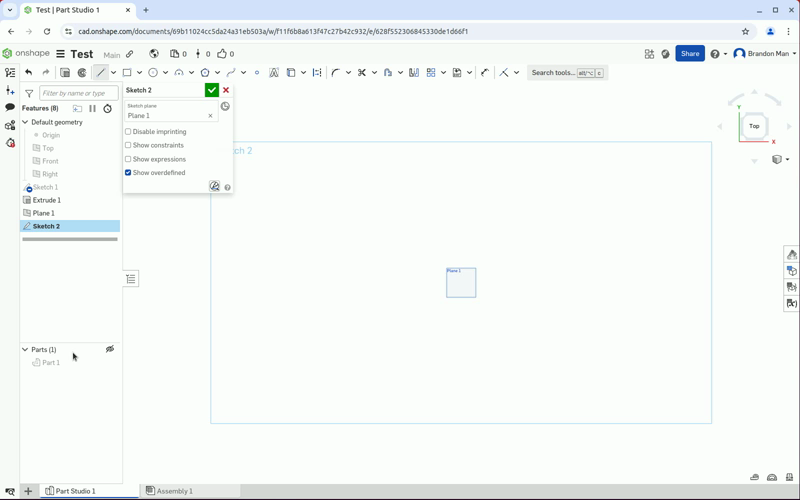
key_down(shift)
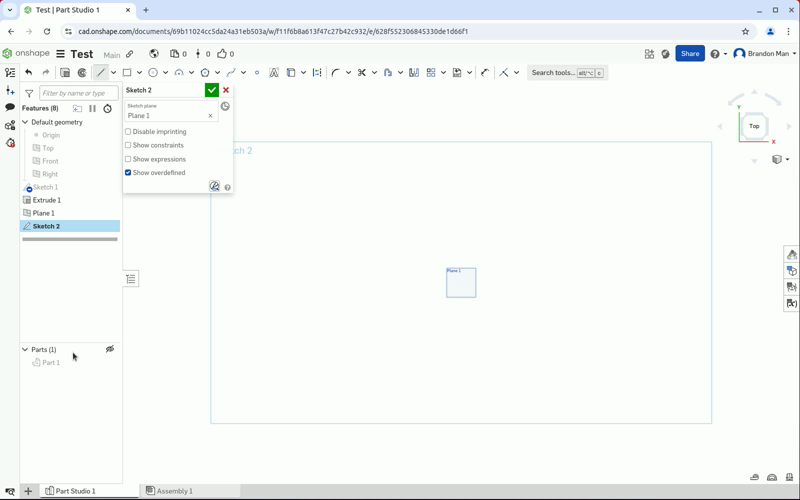
mouse_move(416, 327)
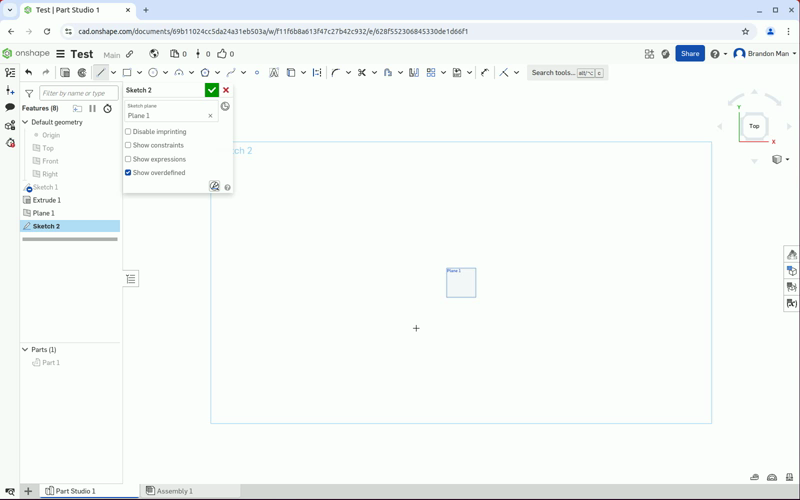
click(416, 327)
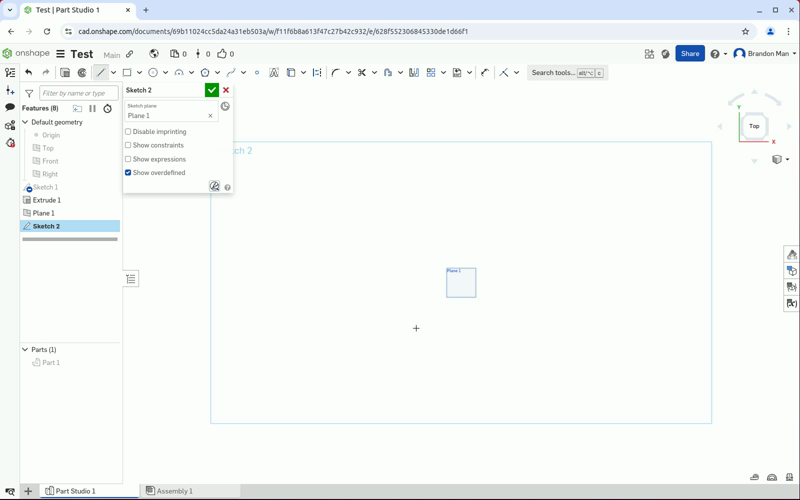
key_up(shift)
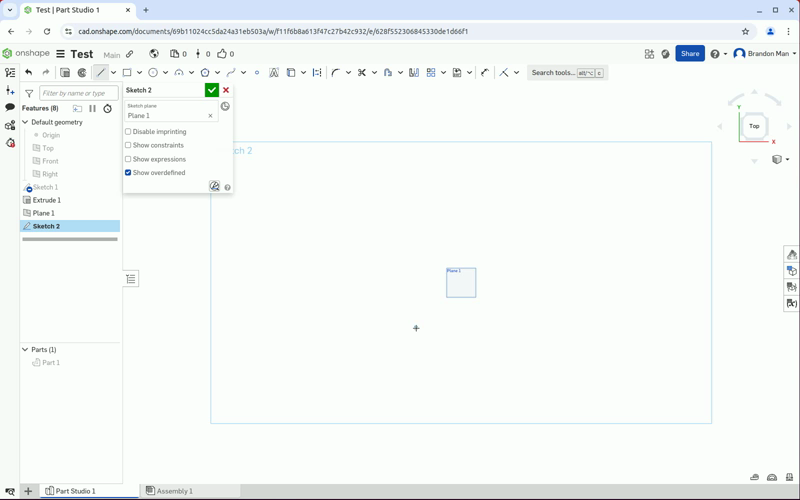
key_down(shift)
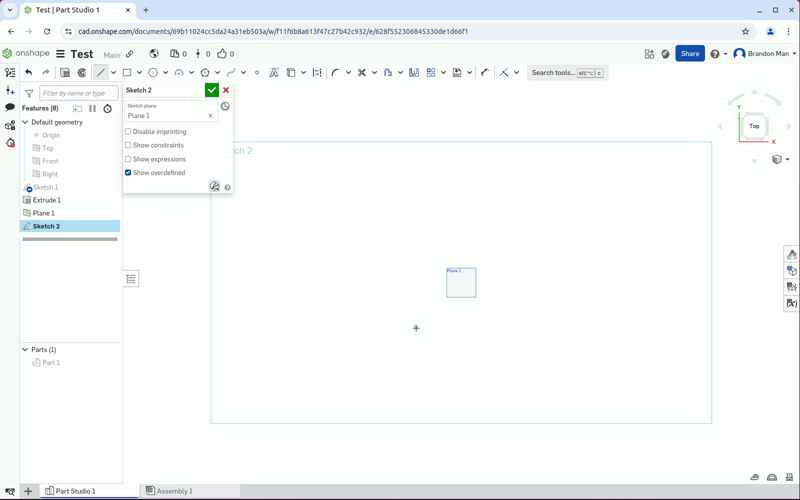
mouse_move(446, 327)
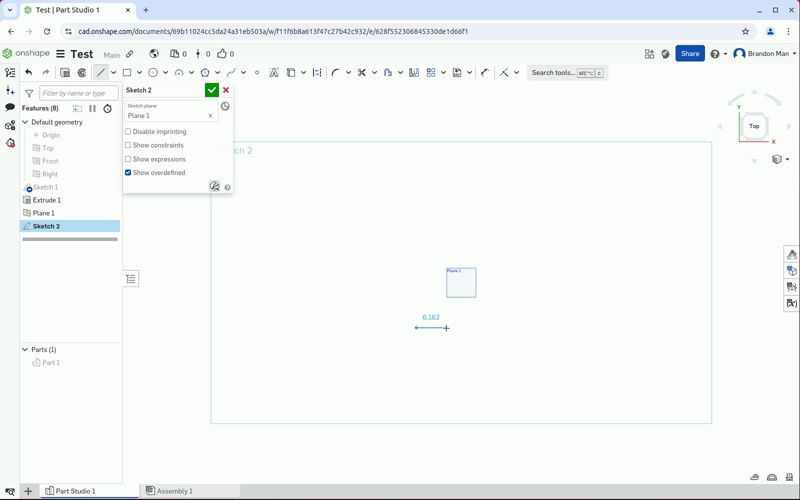
mouse_move(439, 327)
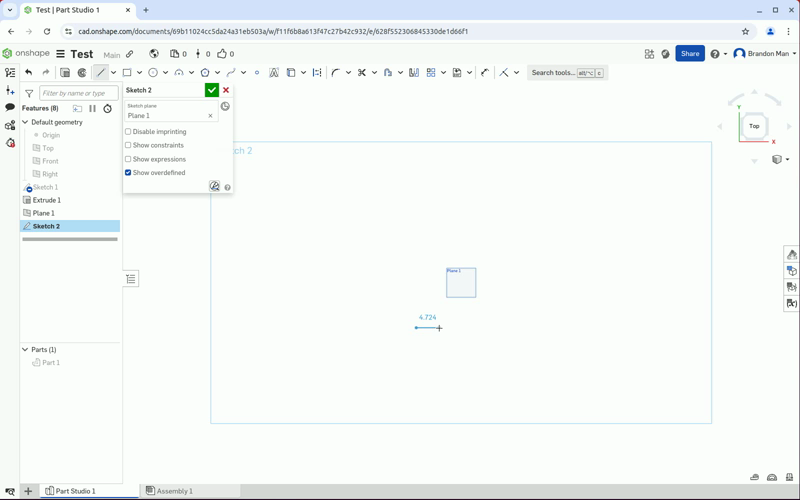
click(439, 327)
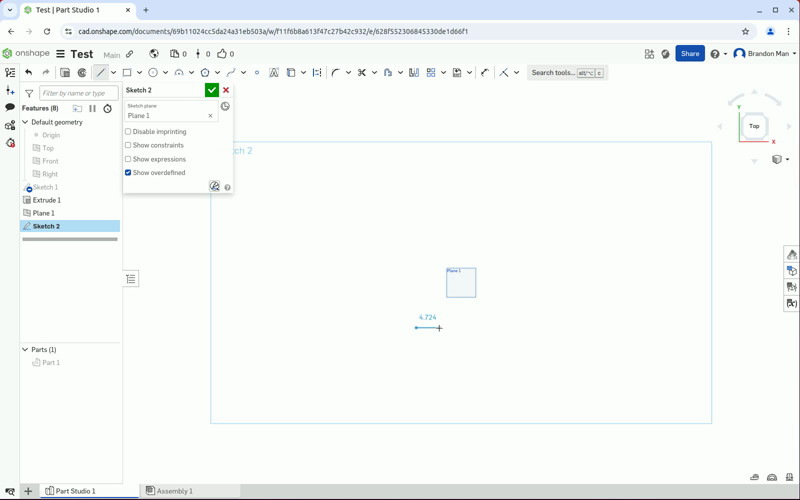
key_up(shift)
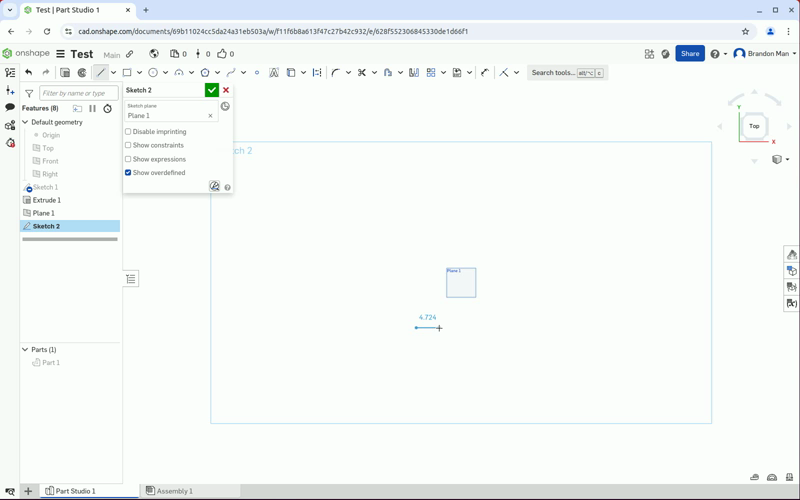
key_down(shift)
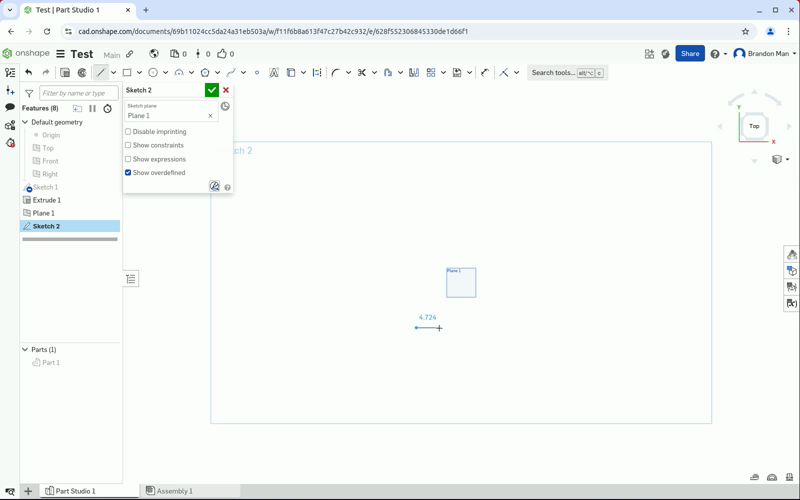
mouse_move(439, 237)
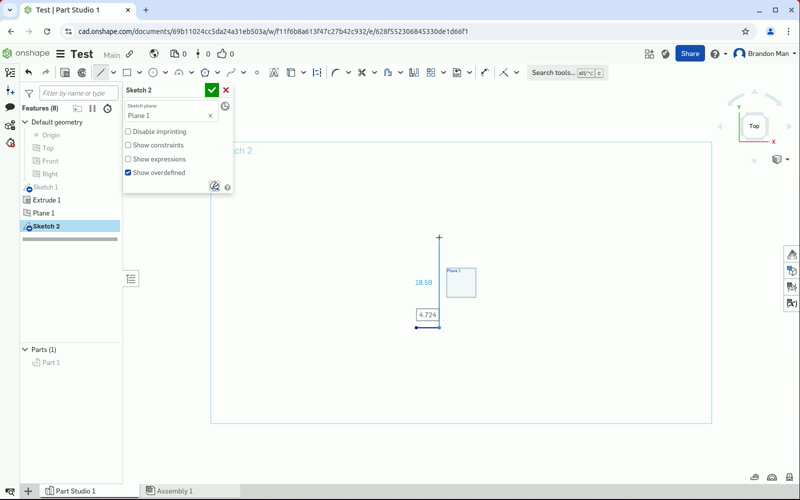
click(439, 237)
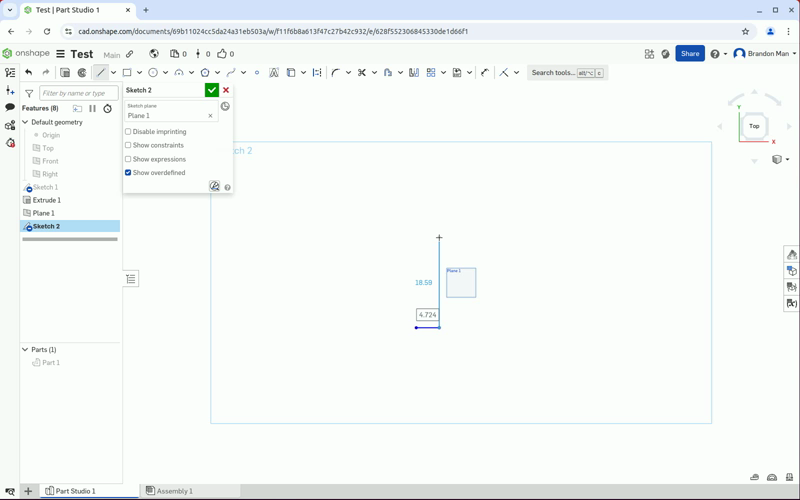
key_up(shift)
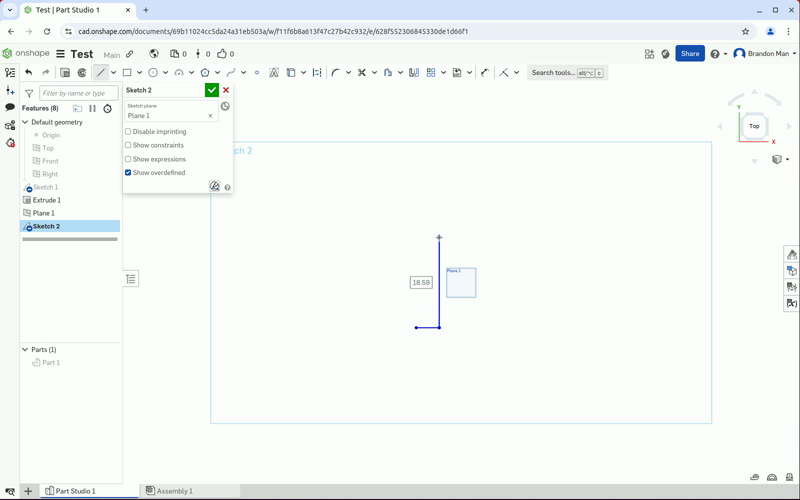
key_down(shift)
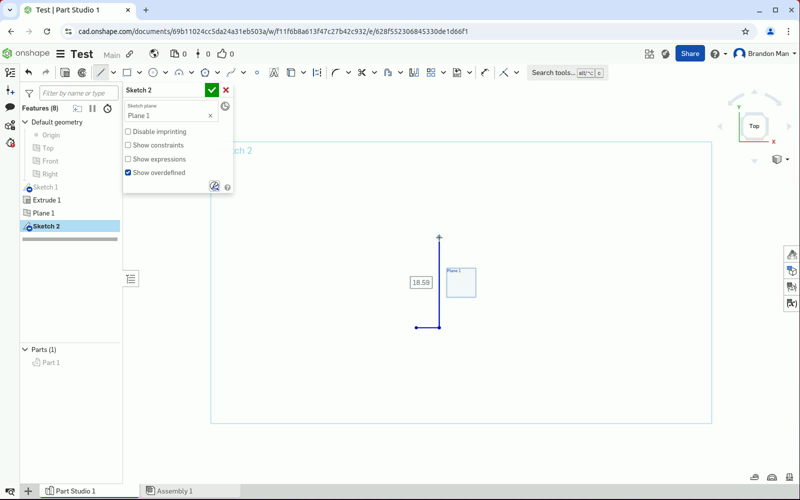
mouse_move(469, 237)
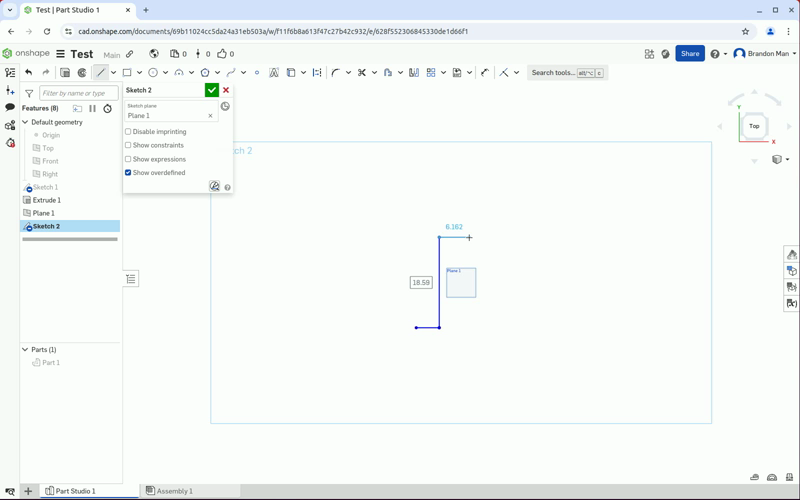
mouse_move(416, 237)
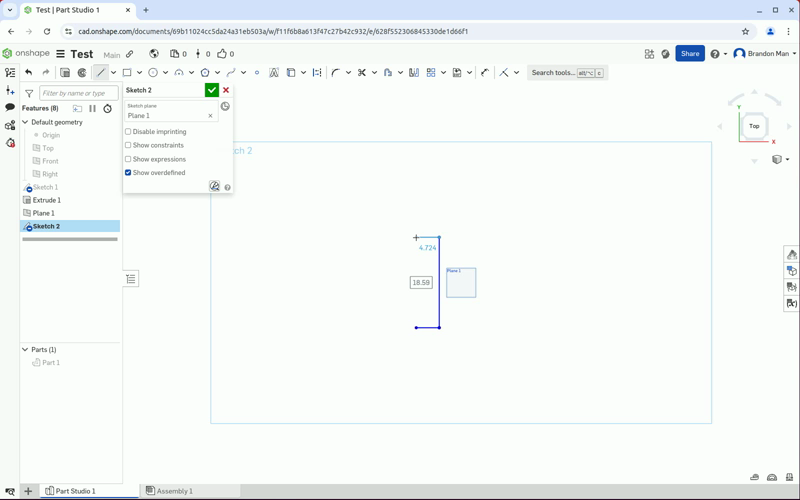
click(416, 237)
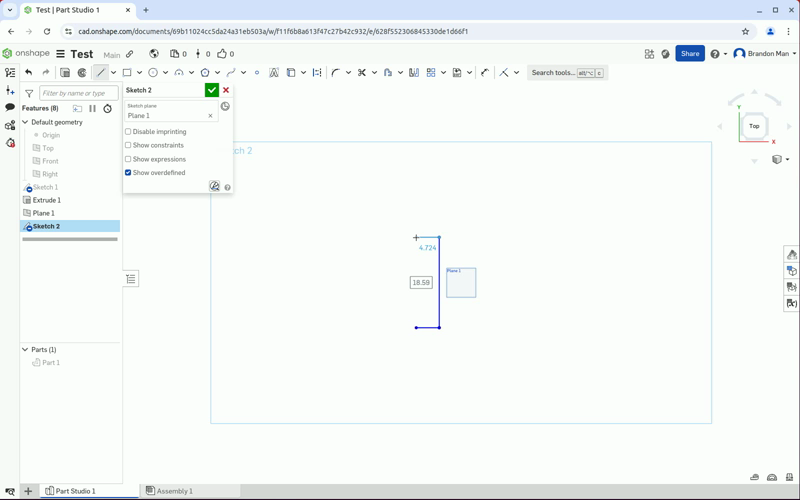
key_up(shift)
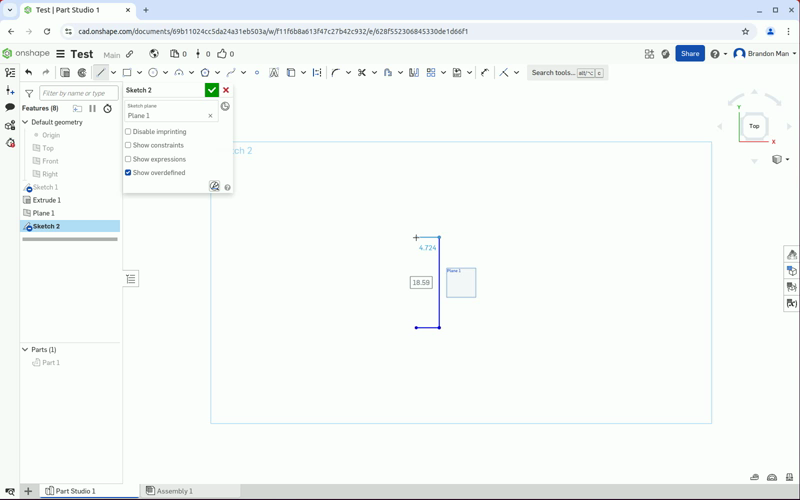
key_down(shift)
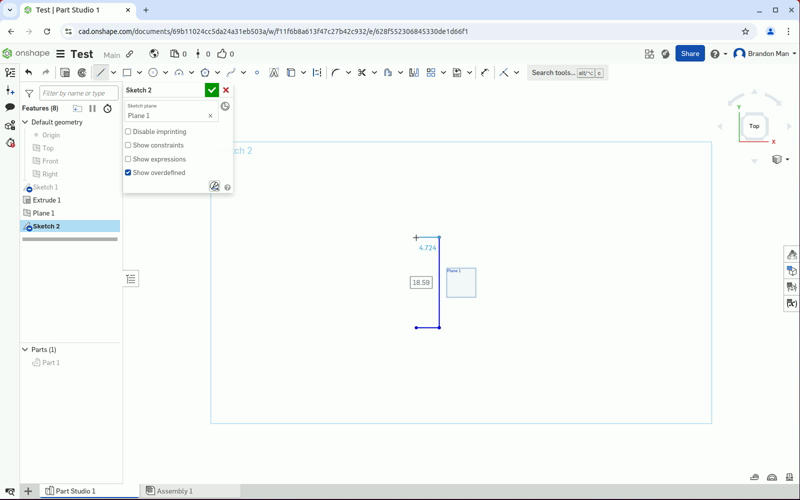
mouse_move(416, 327)
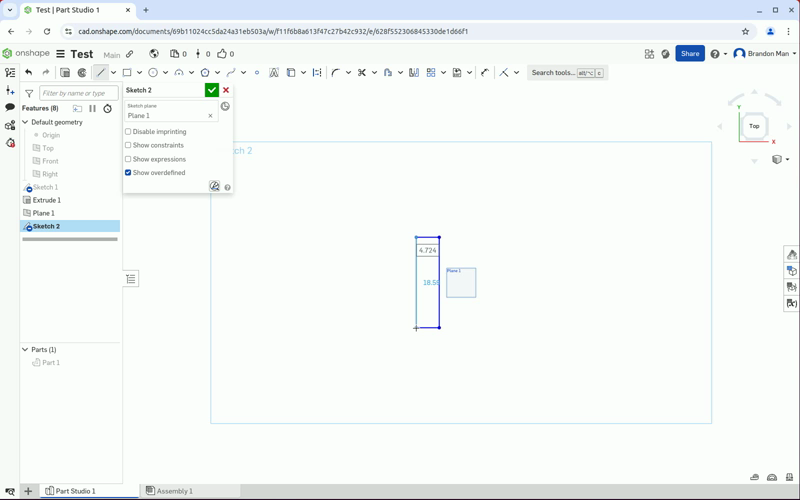
key_up(shift)
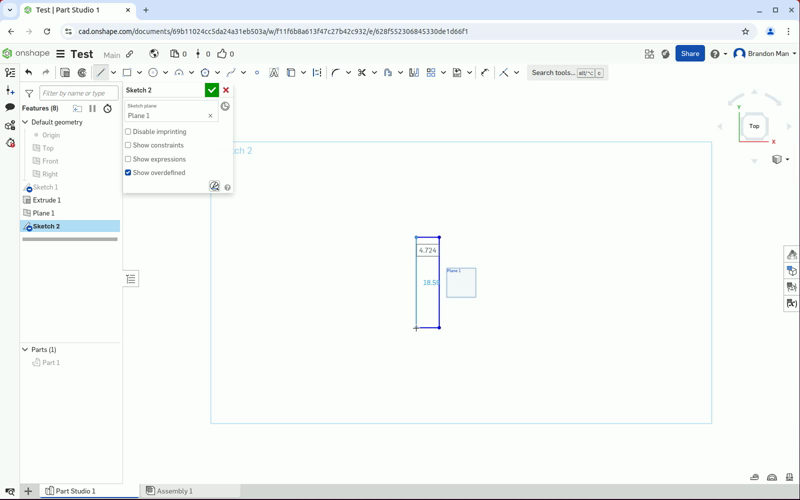
click(416, 327)
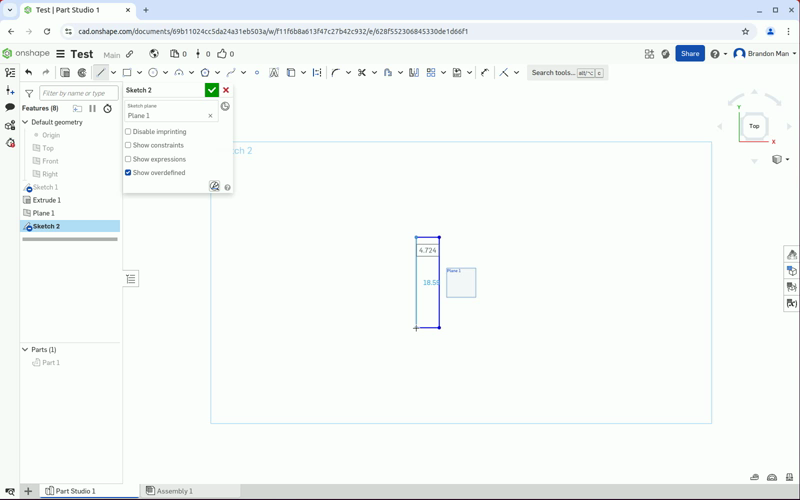
key(esc)
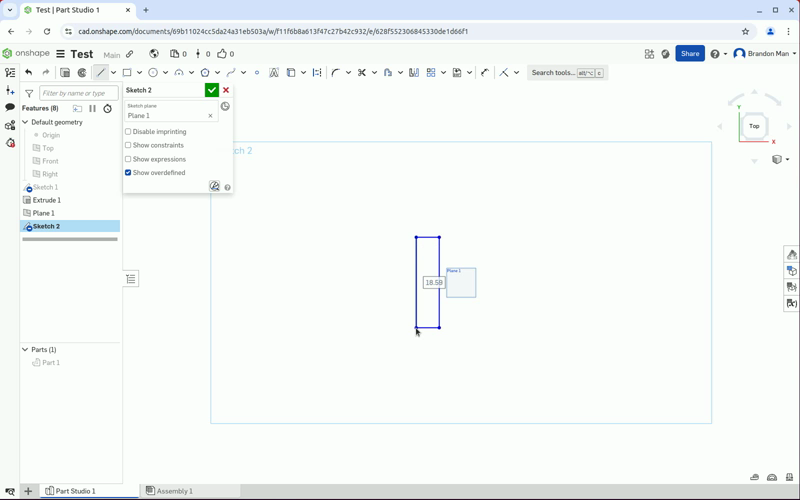
mouse_move(427, 271)
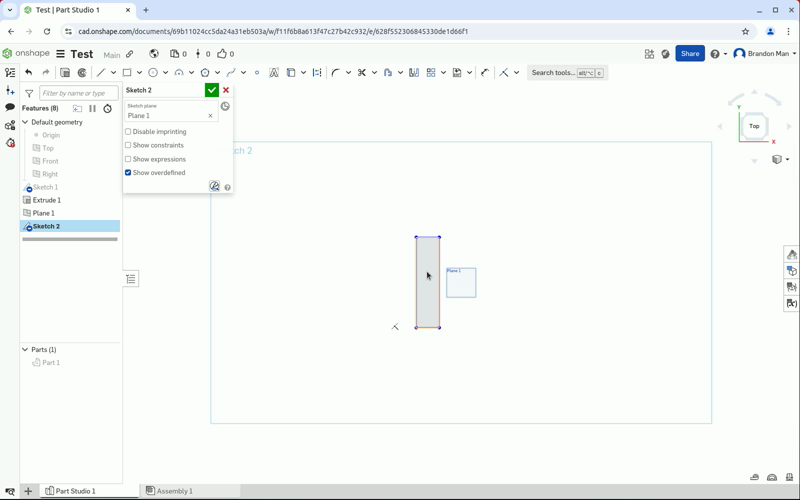
click(427, 271)
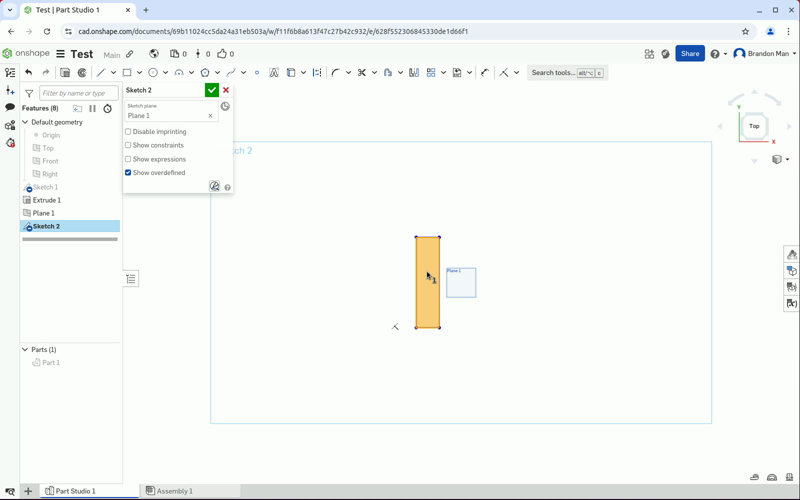
mouse_move(73, 352)
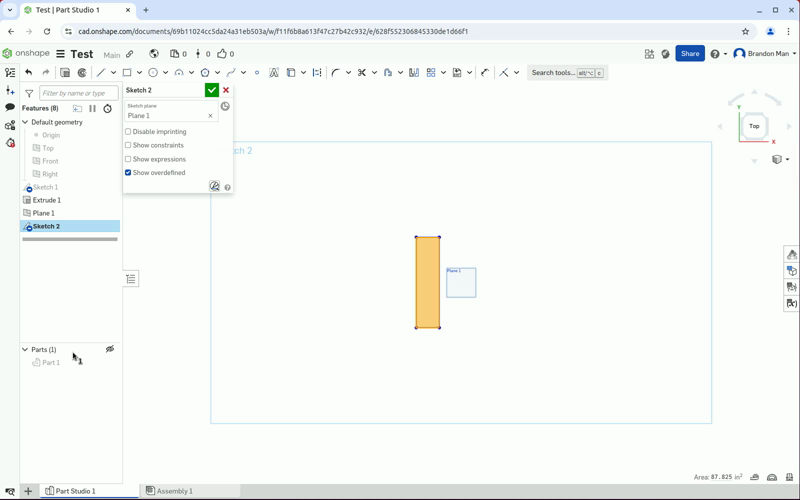
key(shift+y)
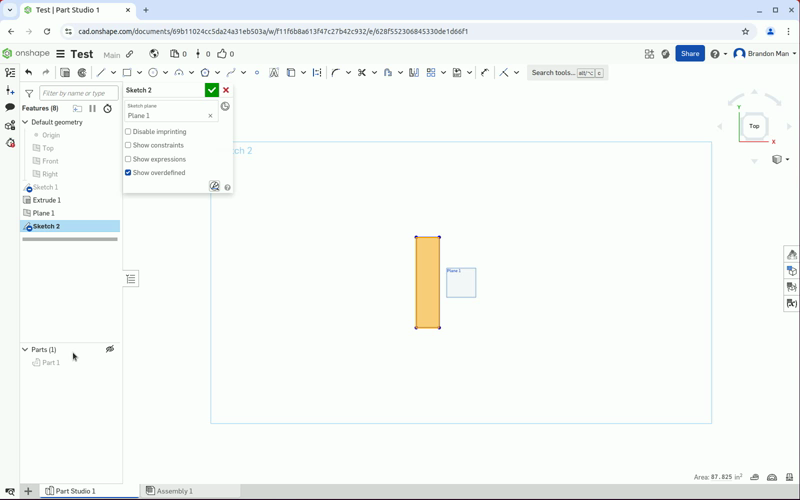
key(shift+e)
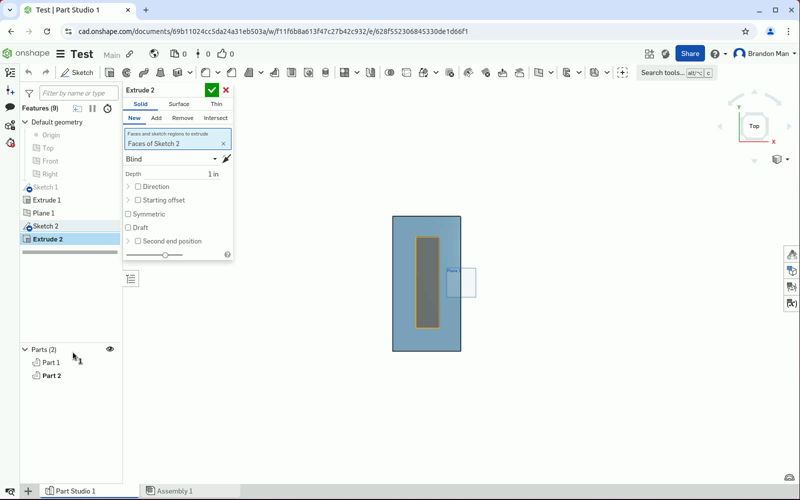
mouse_move(143, 106)
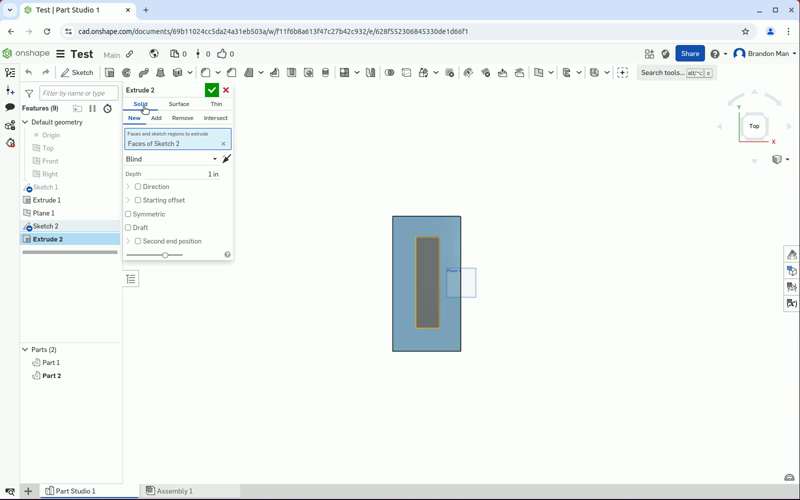
click(143, 106)
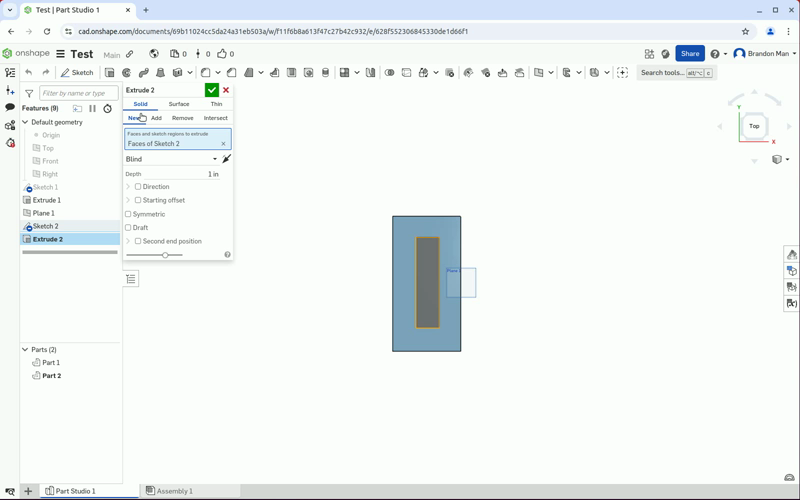
mouse_move(137, 120)
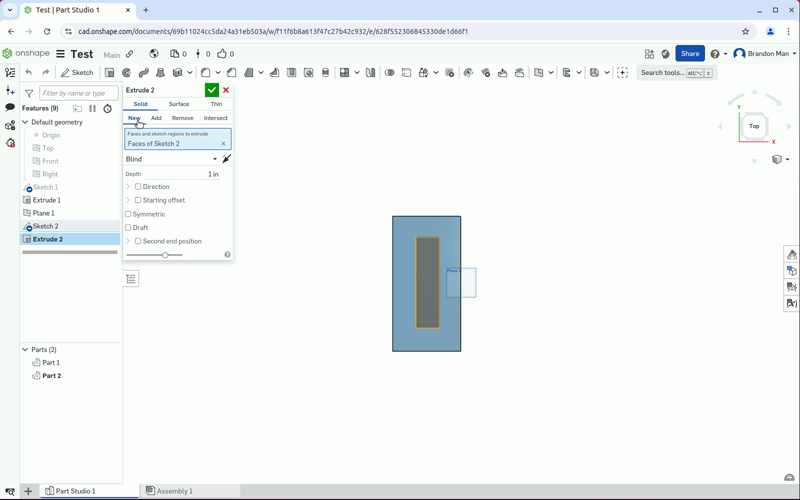
click(137, 120)
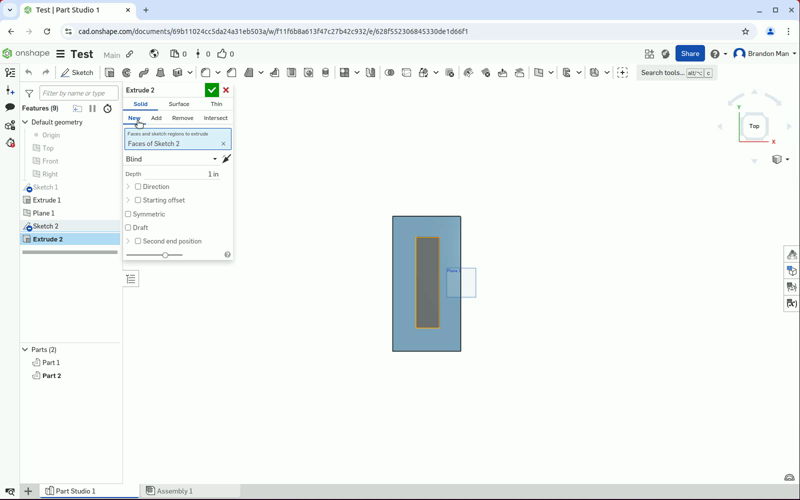
key(tab, 4)
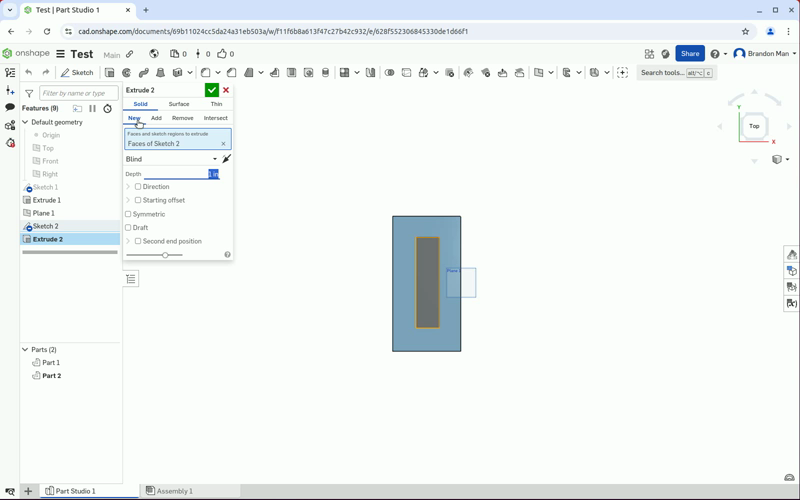
text(4.574)
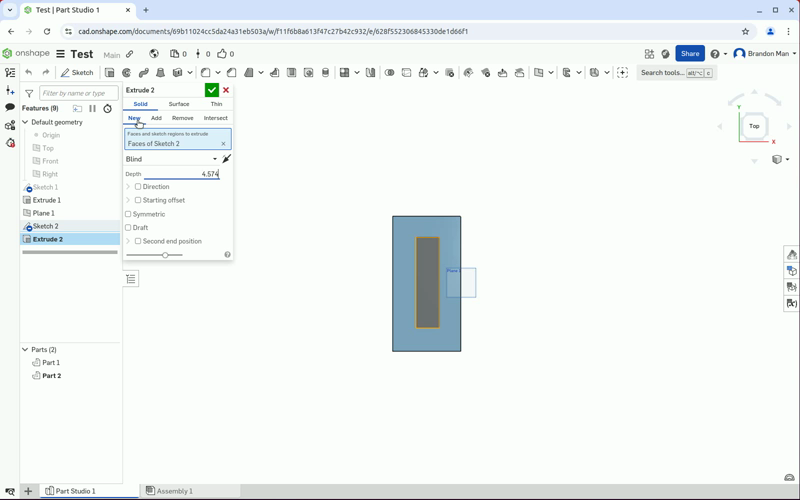
key(enter)
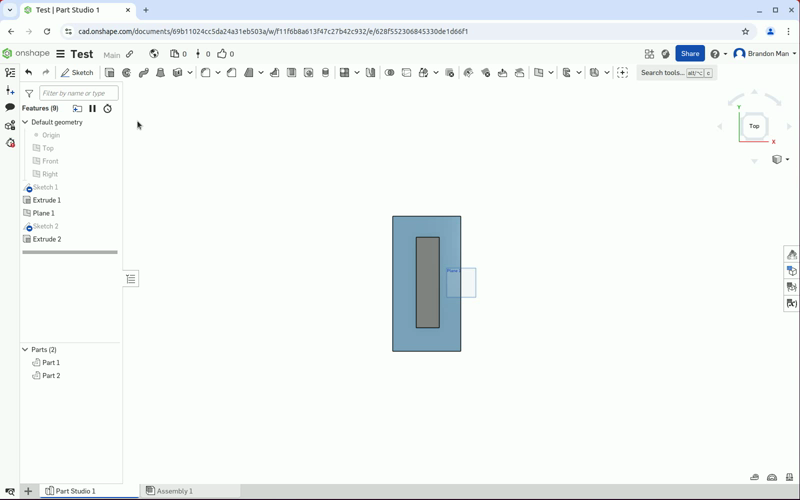
key(shift+h)
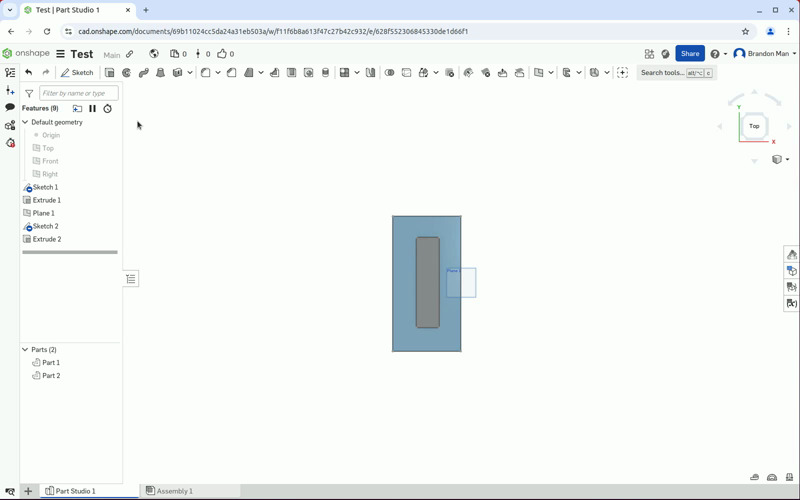
key(shift+h)
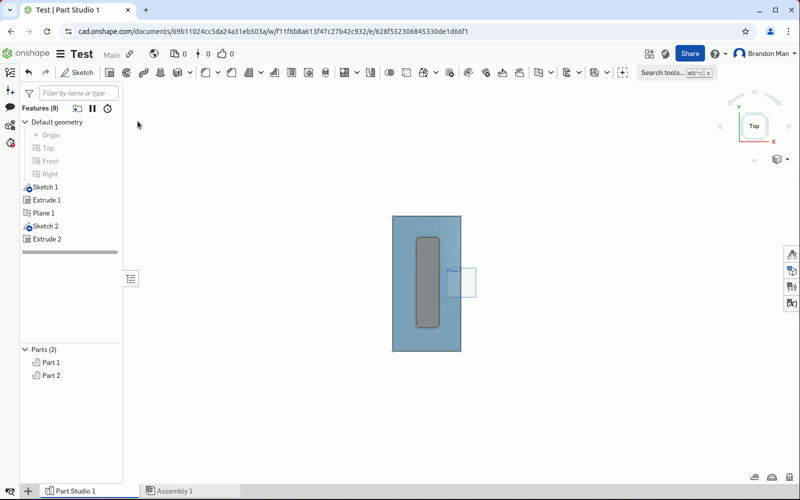
key(shift+7)
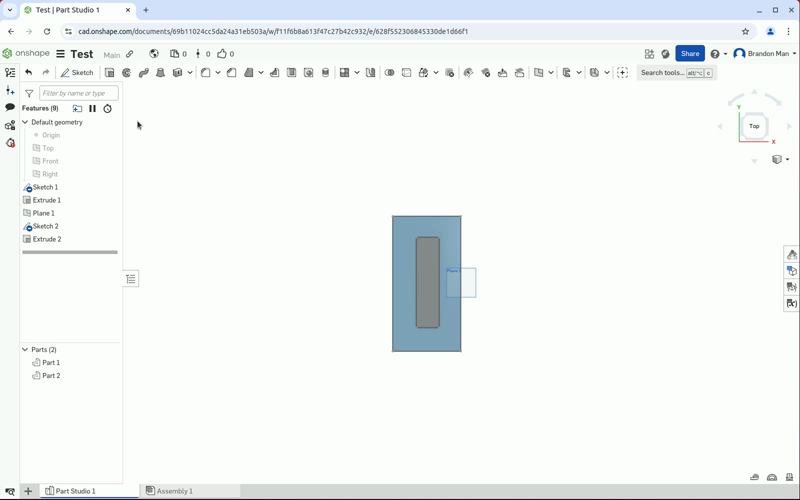
key(up, 3)
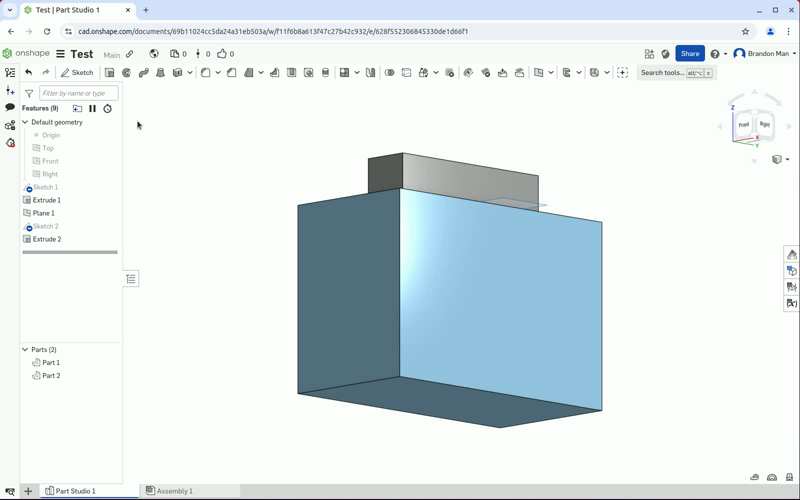
key(left, 3)
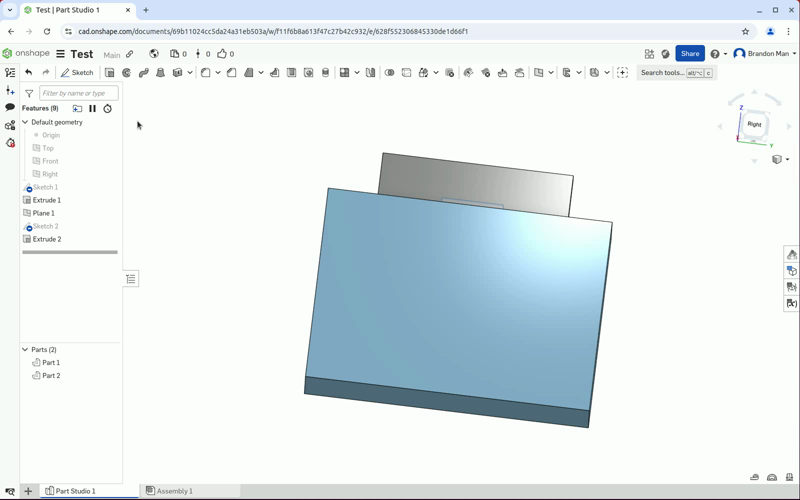
key(right, 3)
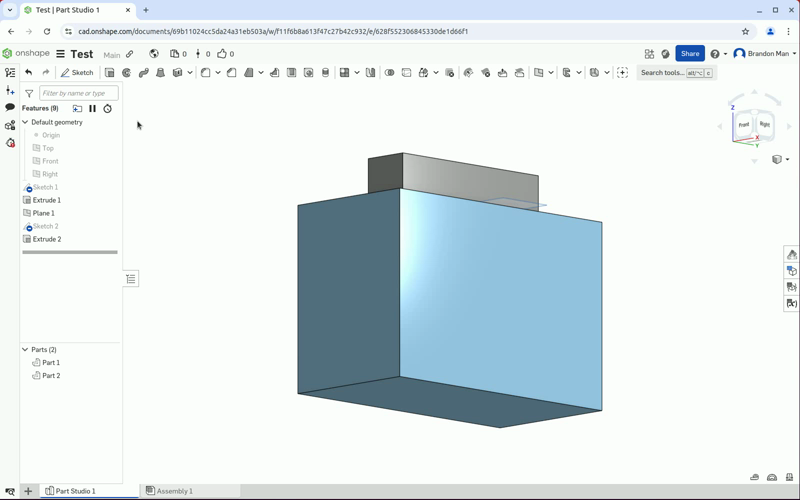
key(down, 3)
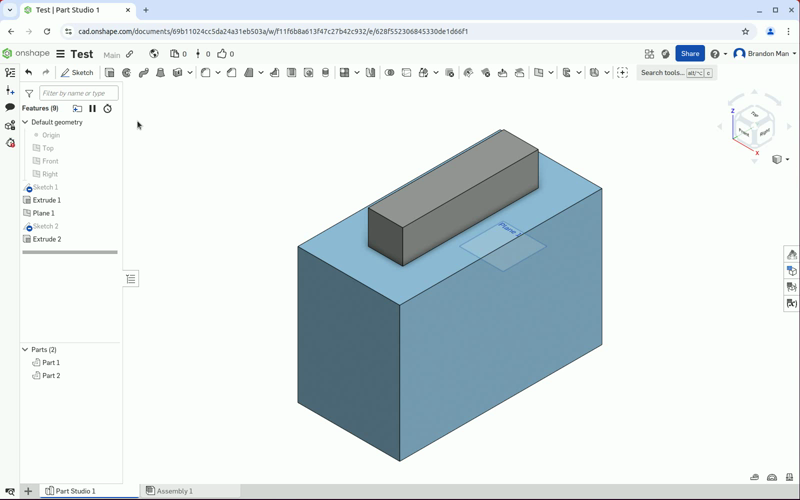
mouse_move(73, 189)
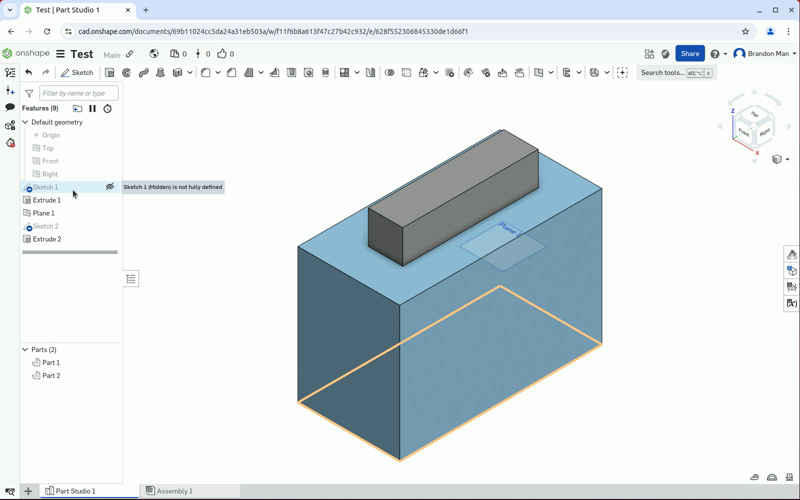
click(73, 189)